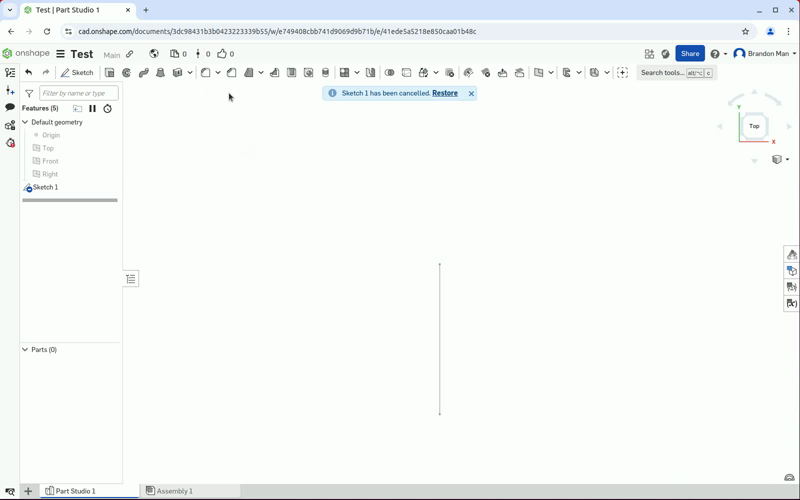
key(shift+h)
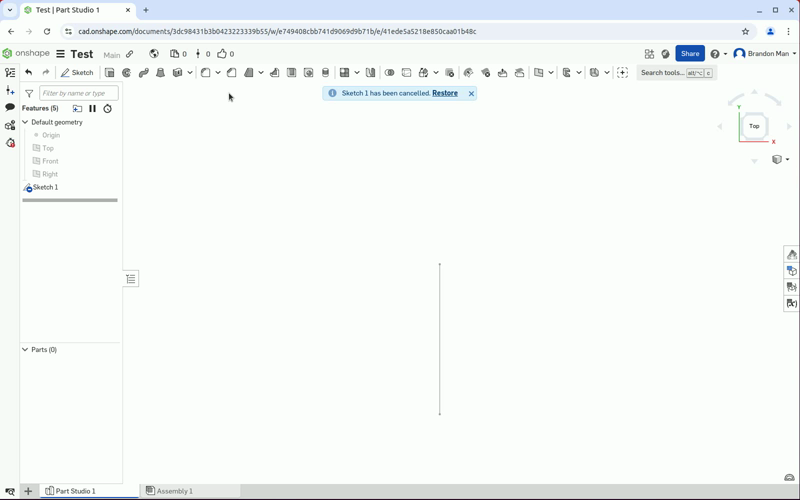
key(shift+s)
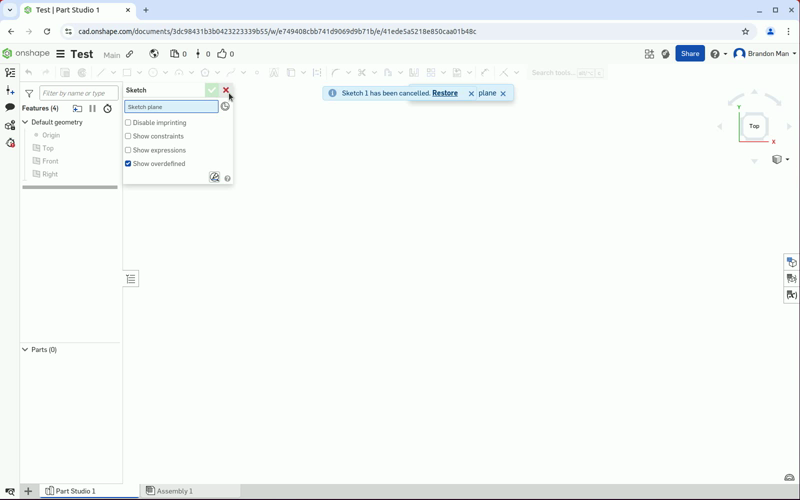
mouse_move(73, 150)
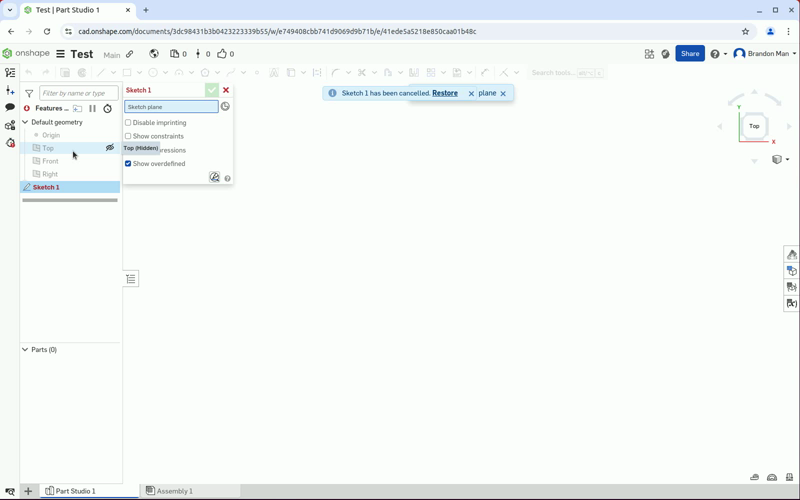
click(73, 150)
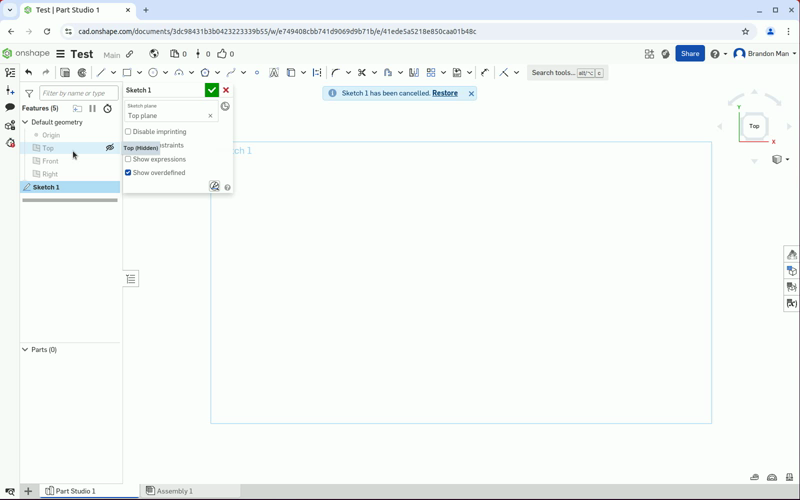
mouse_move(73, 352)
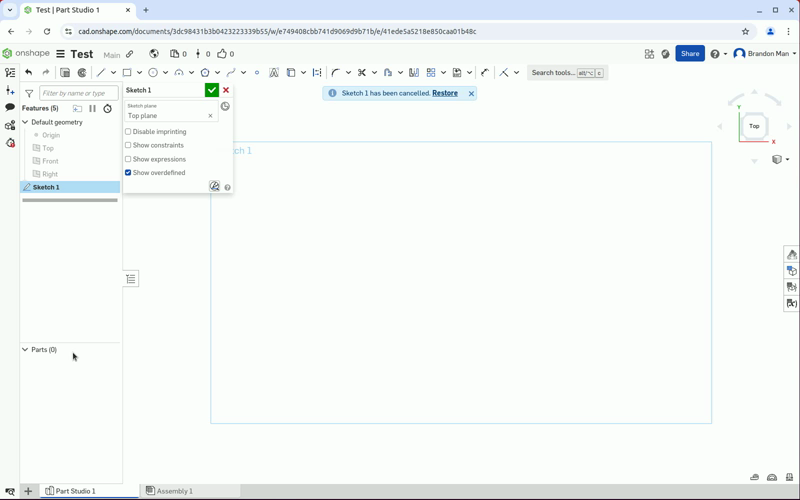
key(y)
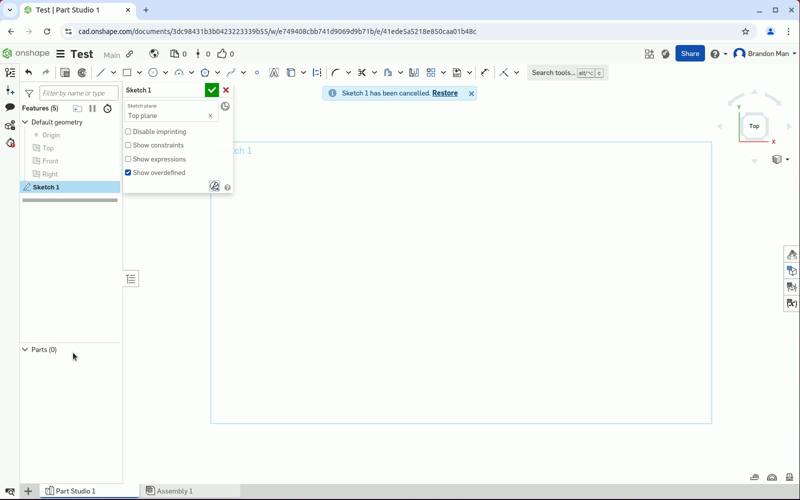
key(l)
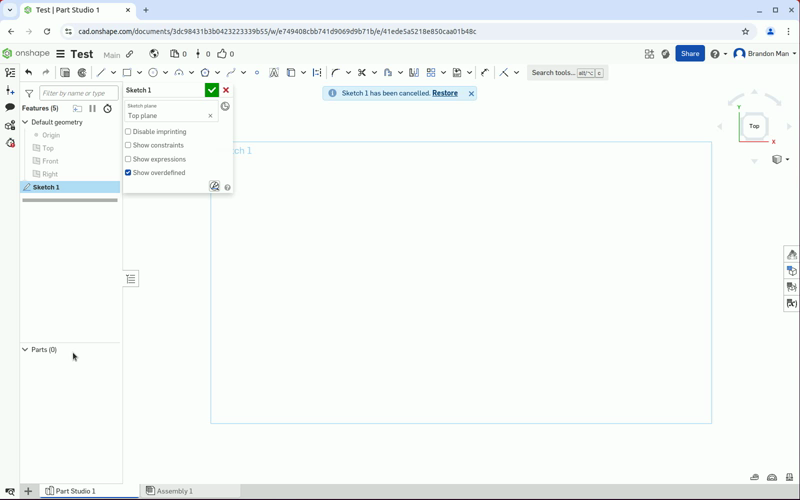
key_down(shift)
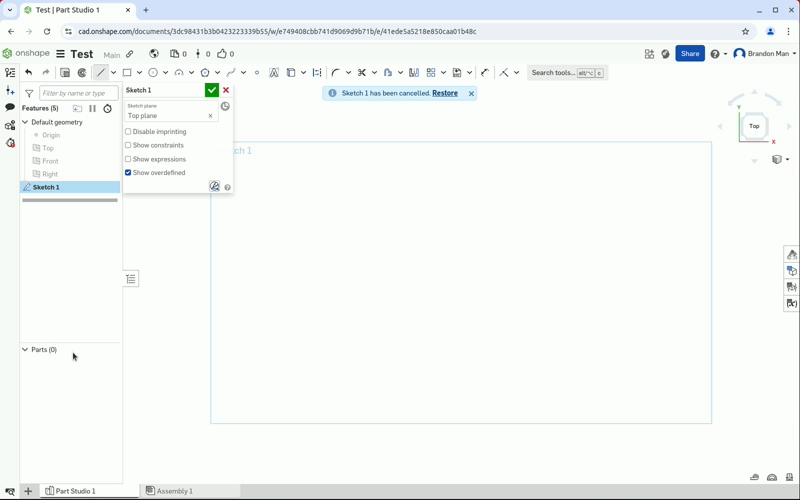
mouse_move(348, 367)
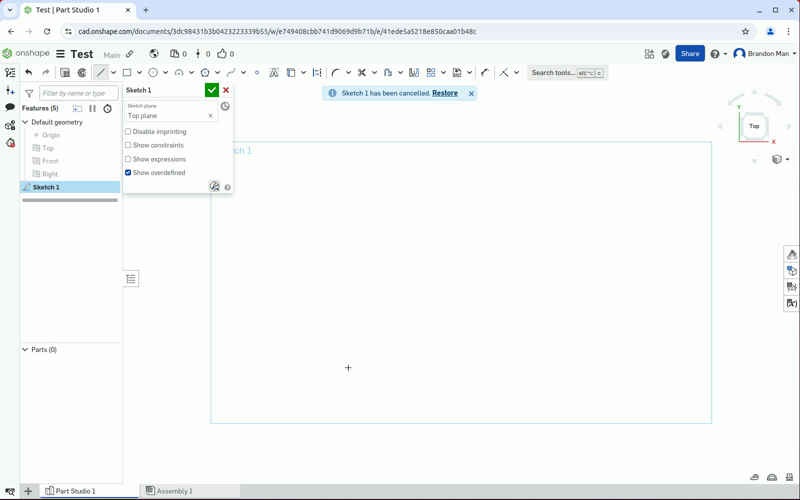
click(348, 367)
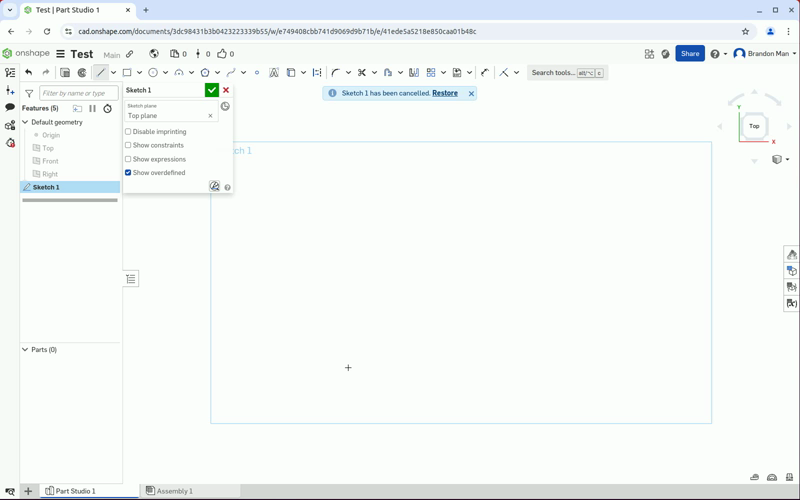
key_up(shift)
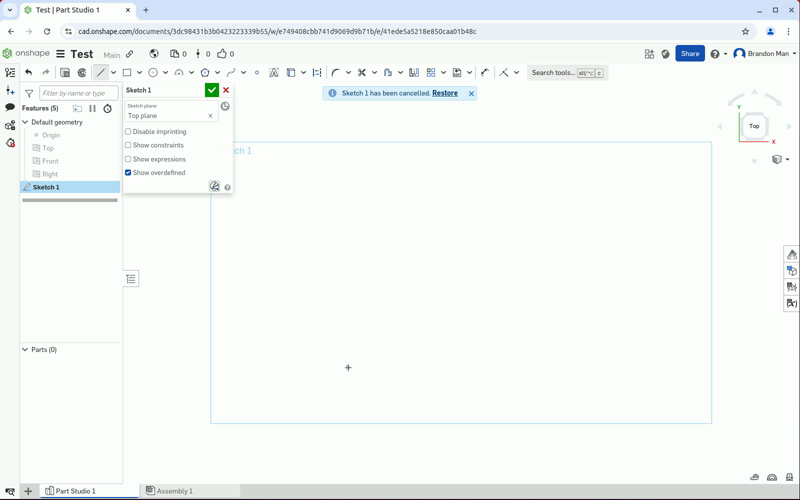
key_down(shift)
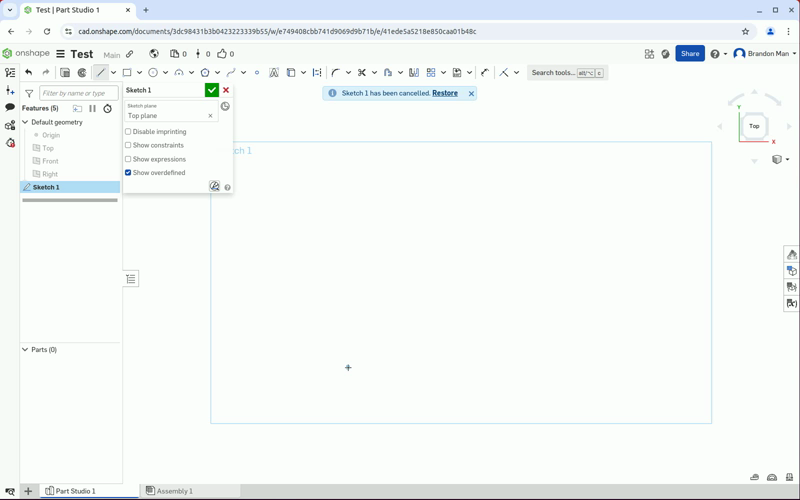
mouse_move(572, 367)
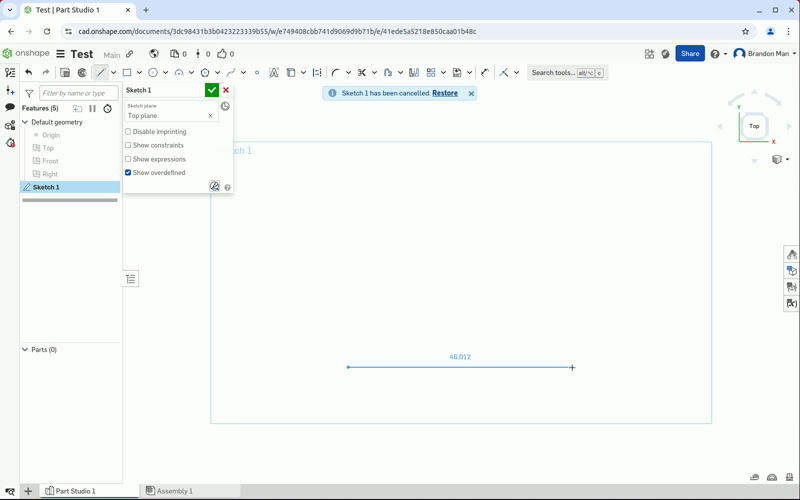
click(572, 367)
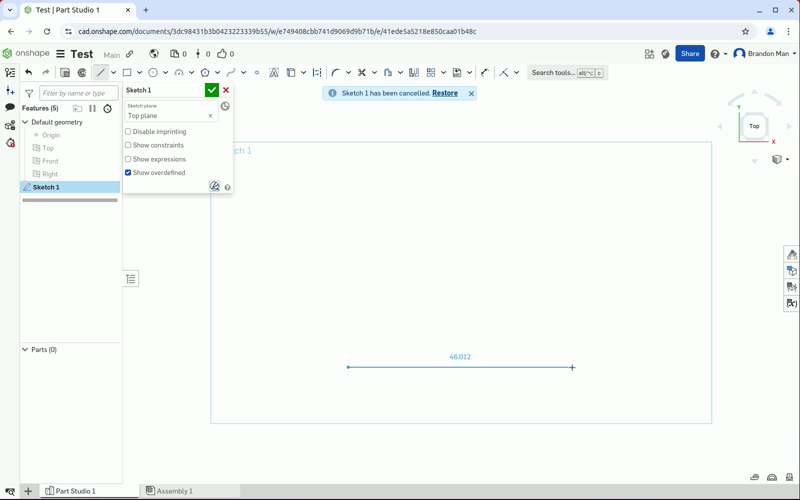
key_up(shift)
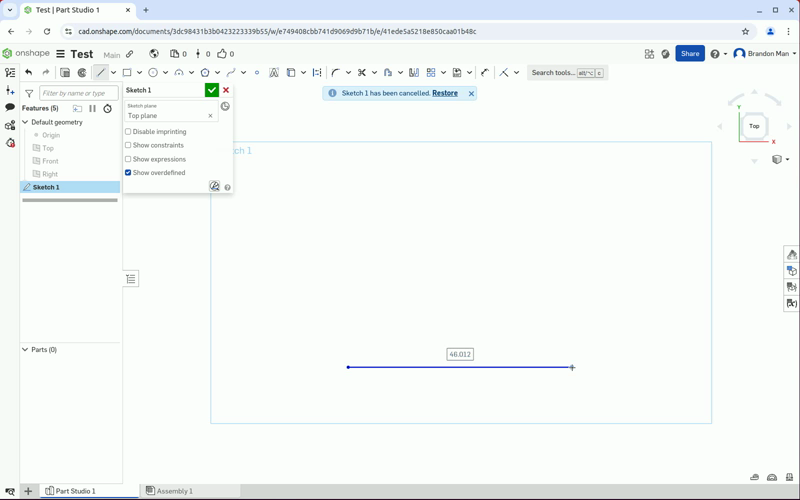
key_down(shift)
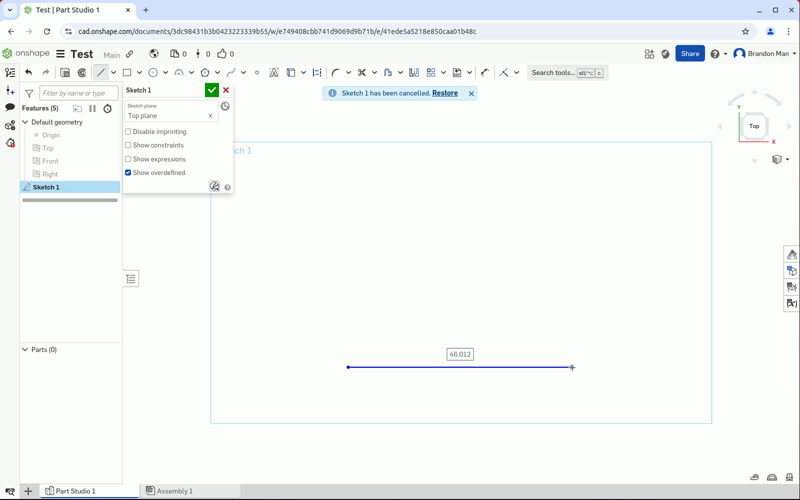
mouse_move(572, 199)
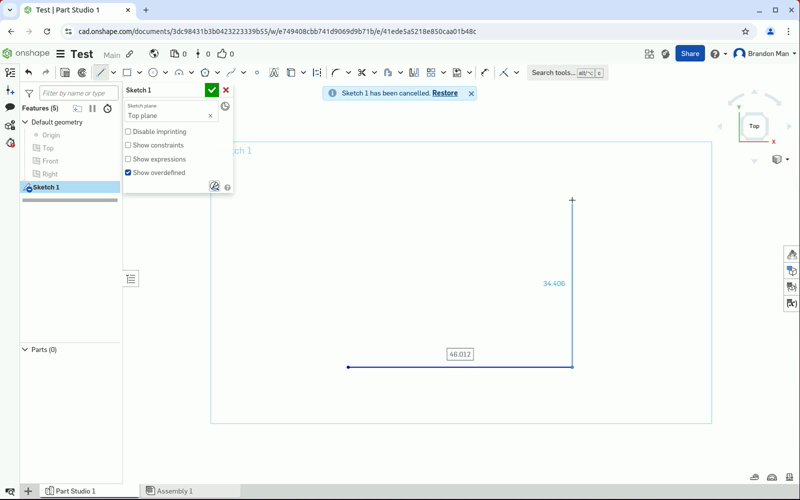
click(572, 199)
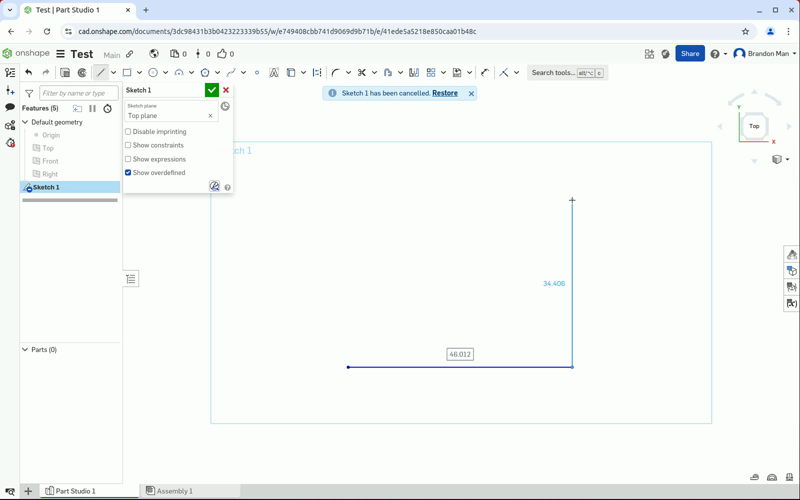
key_up(shift)
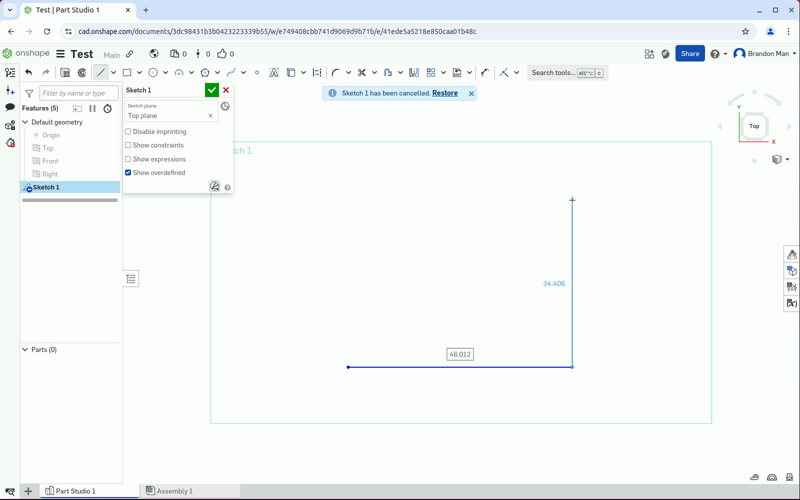
key_down(shift)
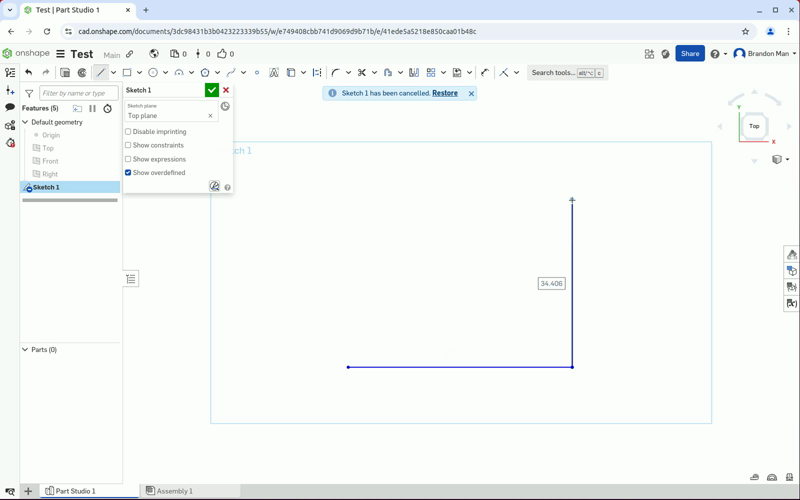
mouse_move(348, 199)
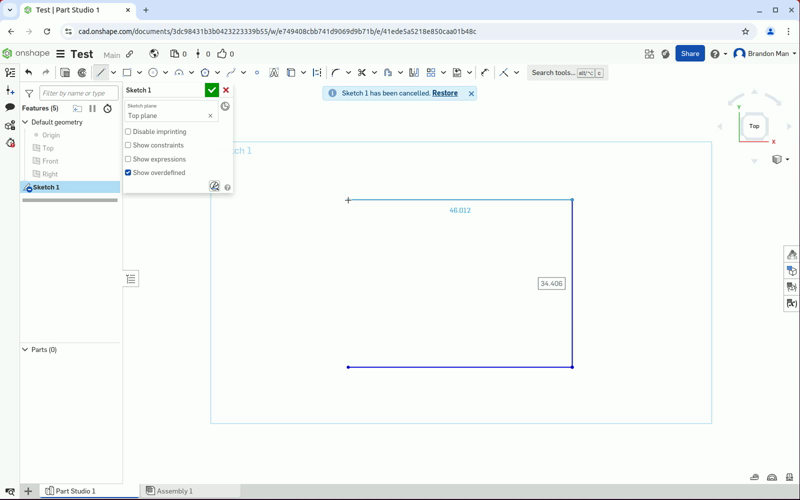
click(348, 199)
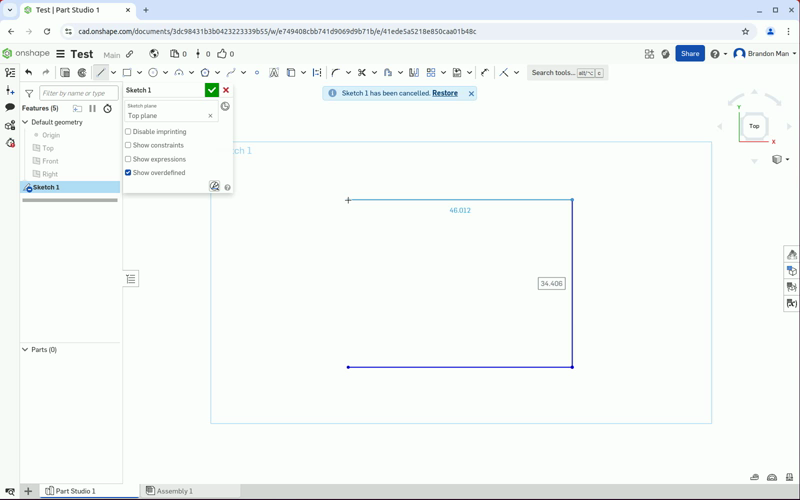
key_up(shift)
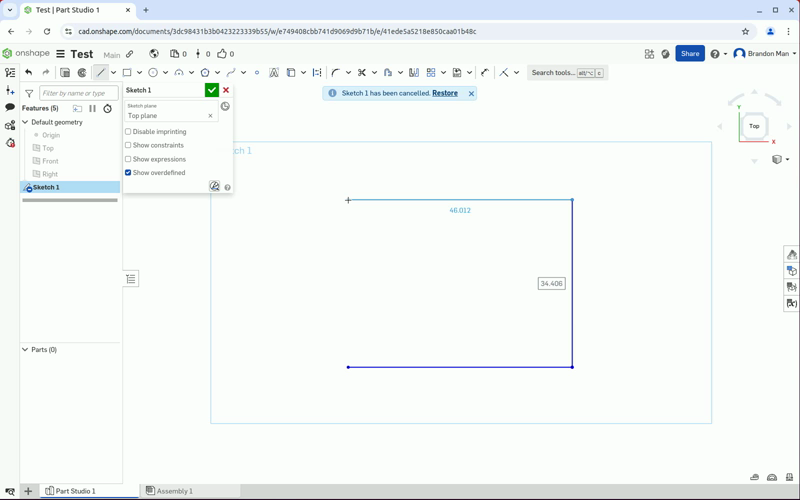
key_down(shift)
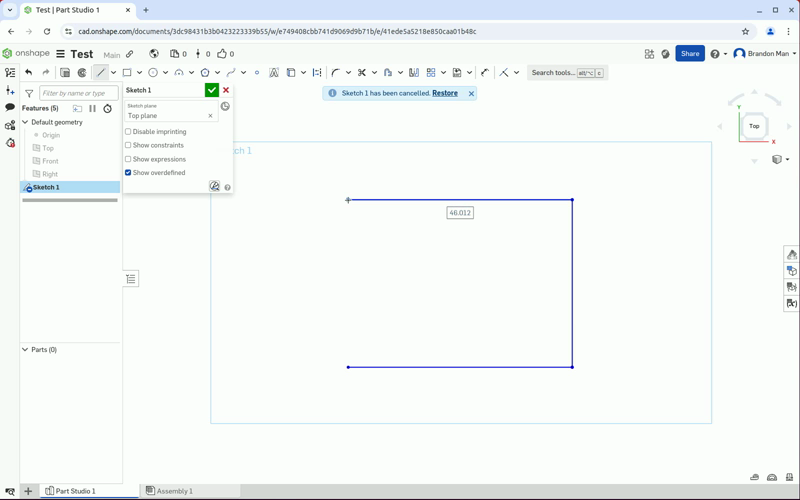
mouse_move(348, 367)
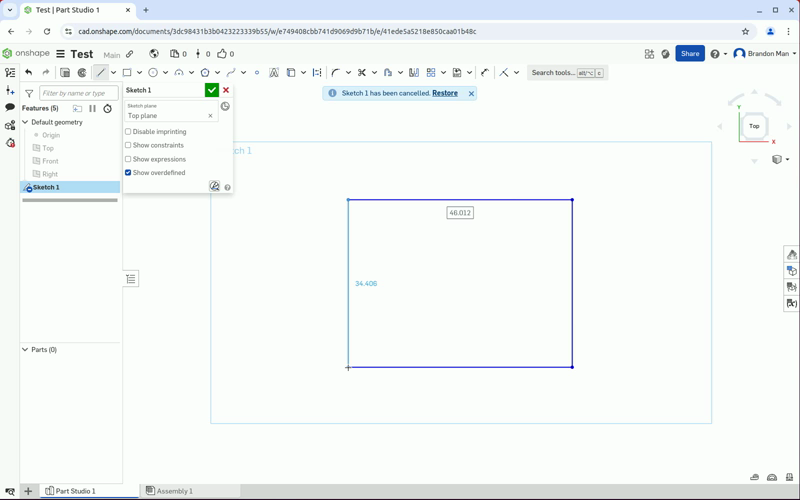
key_up(shift)
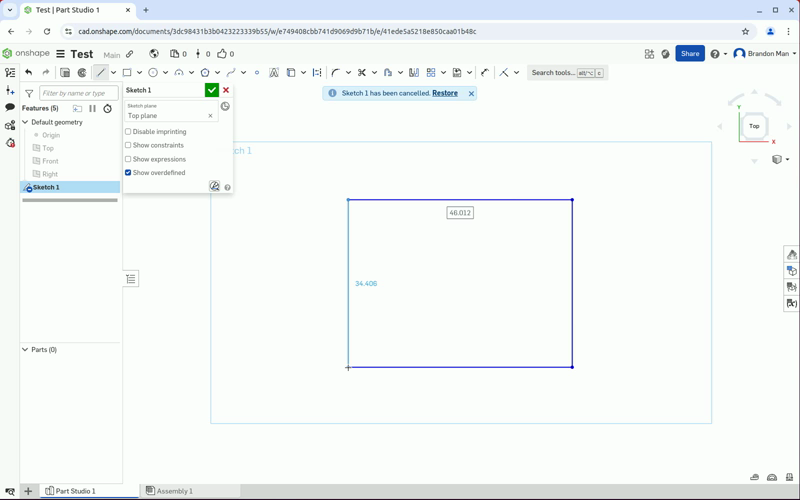
click(348, 367)
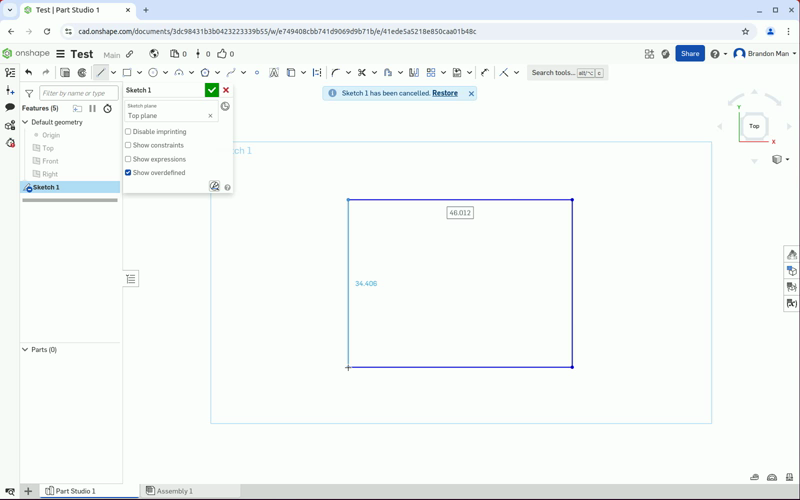
key(esc)
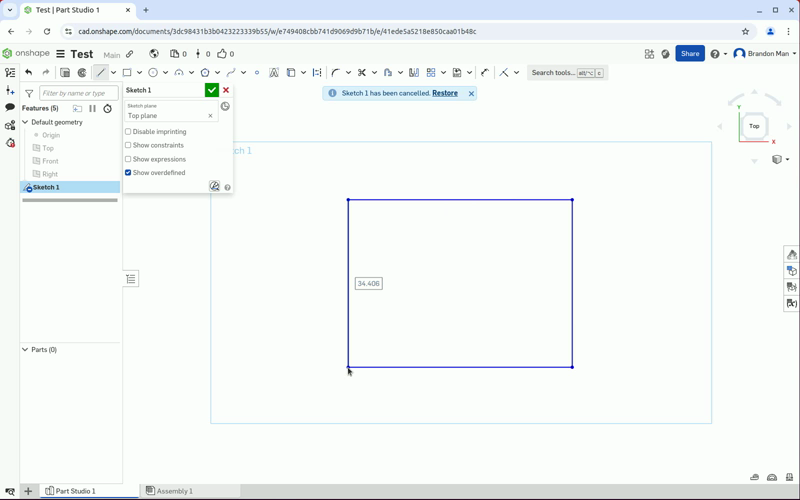
mouse_move(458, 266)
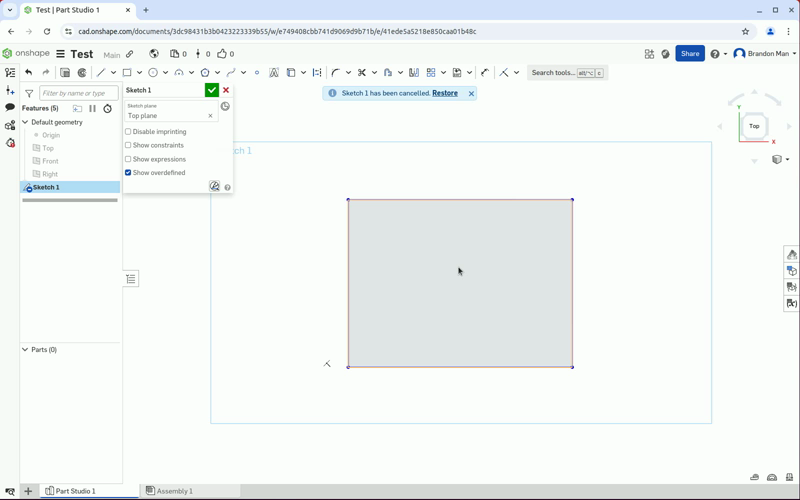
click(458, 266)
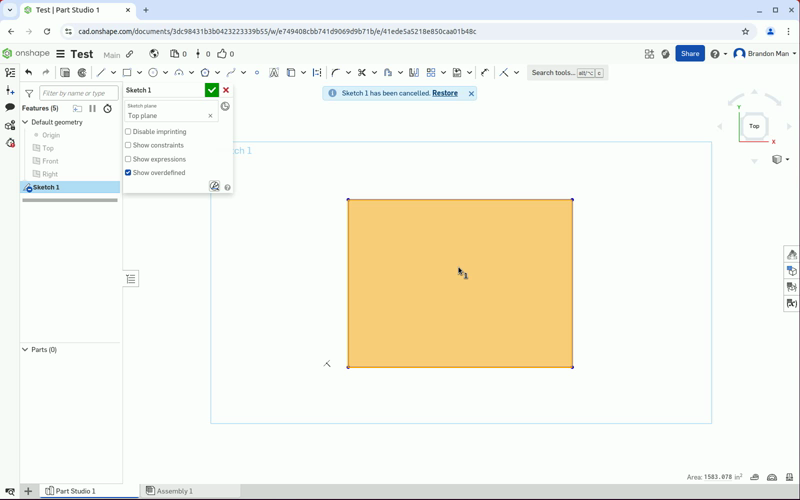
mouse_move(73, 352)
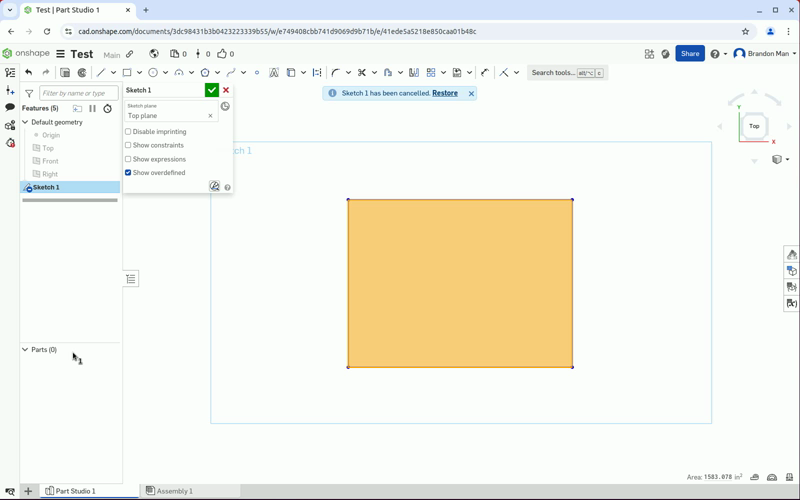
key(shift+y)
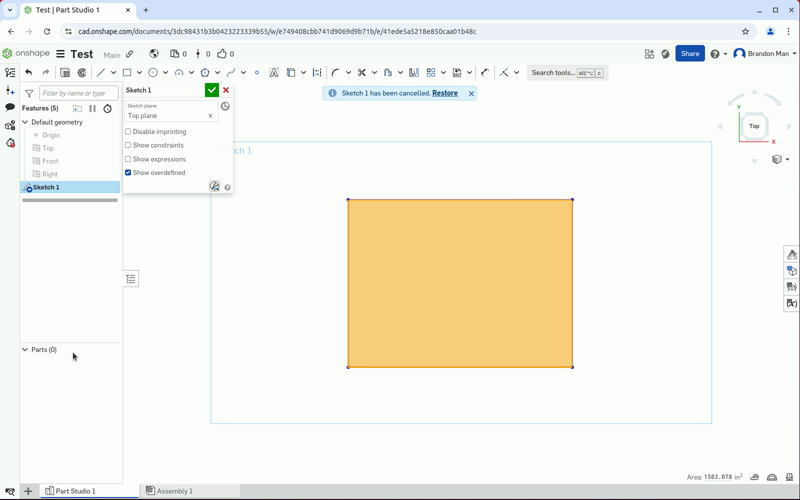
key(shift+e)
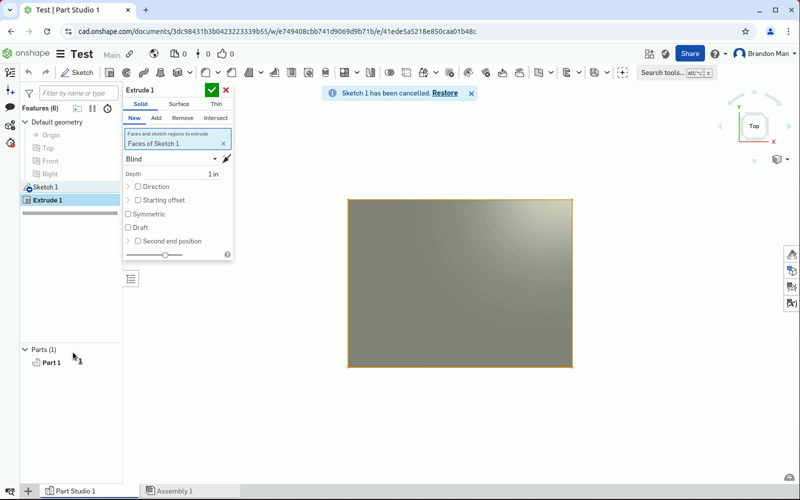
mouse_move(143, 106)
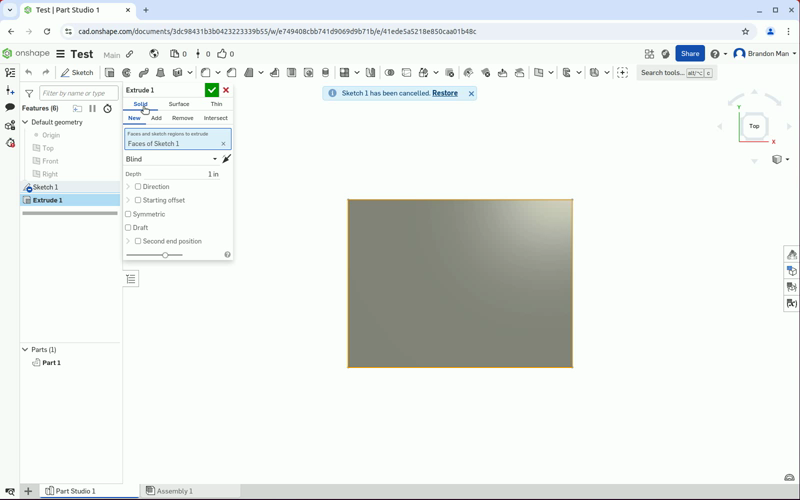
click(143, 106)
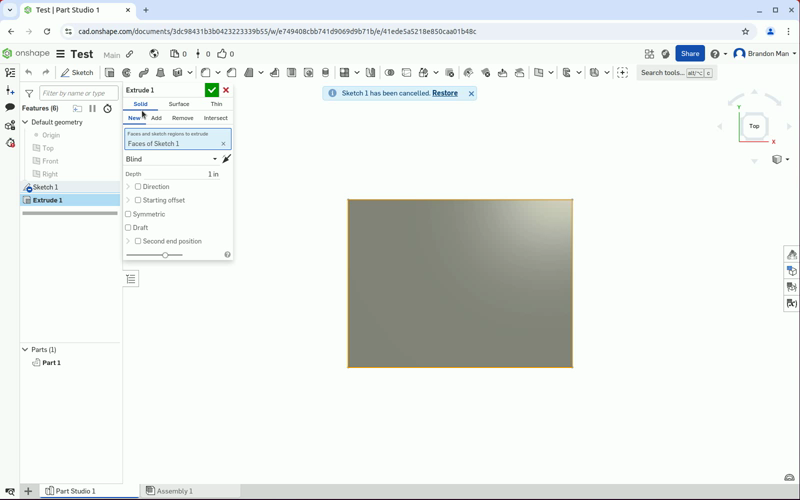
mouse_move(137, 120)
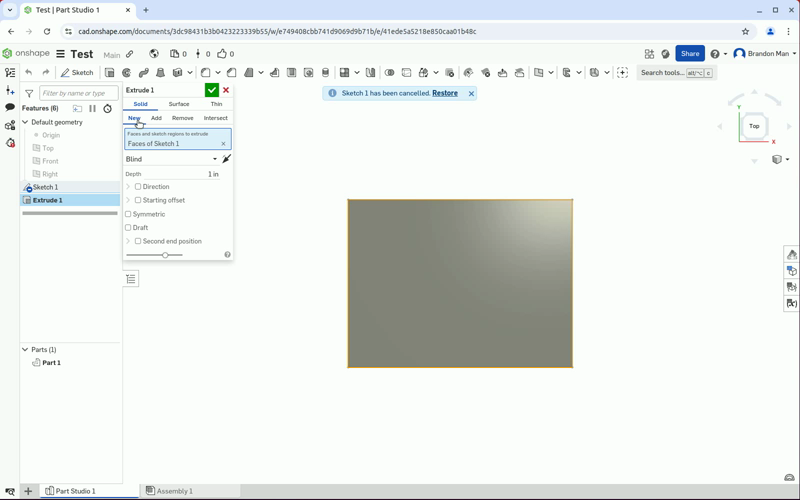
click(137, 120)
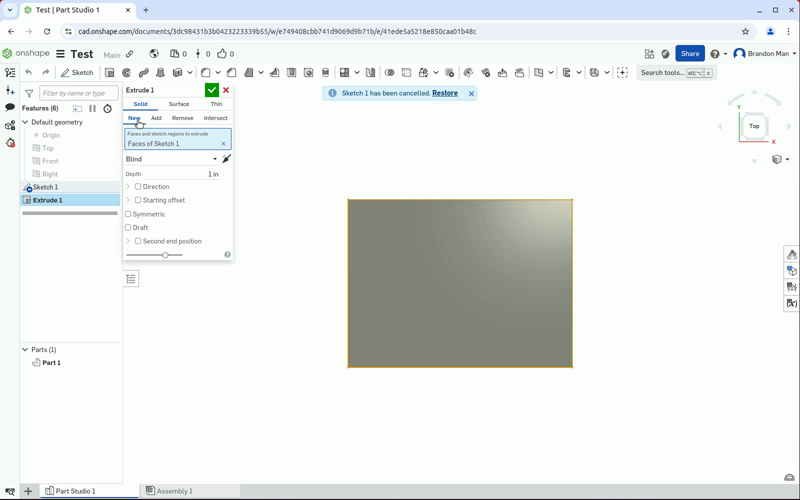
key(tab, 4)
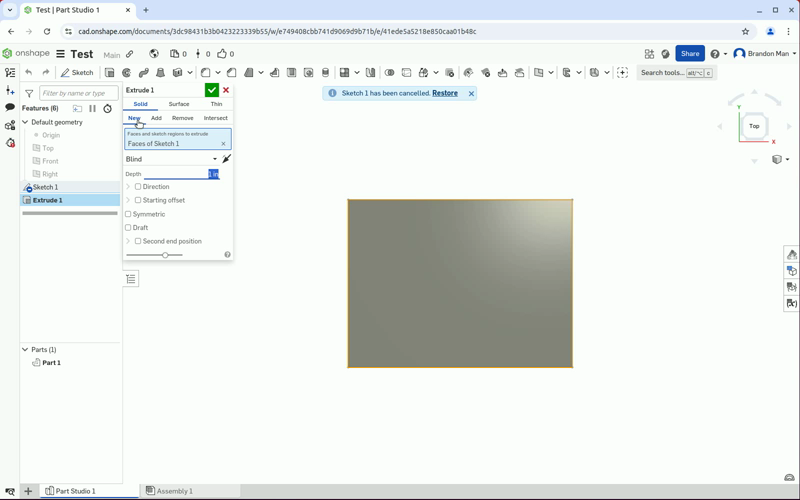
text(13.961)
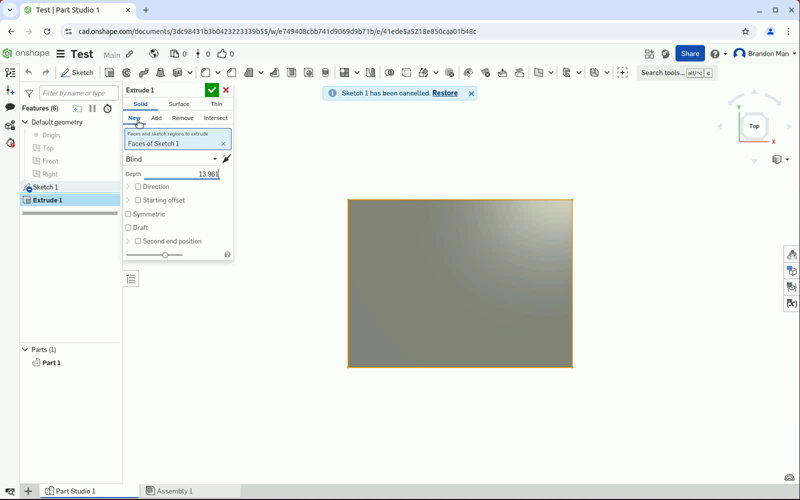
key(enter)
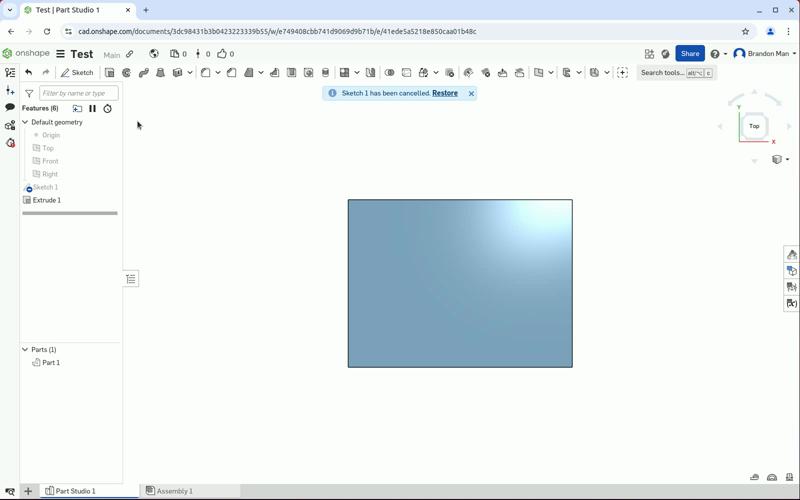
key(shift+h)
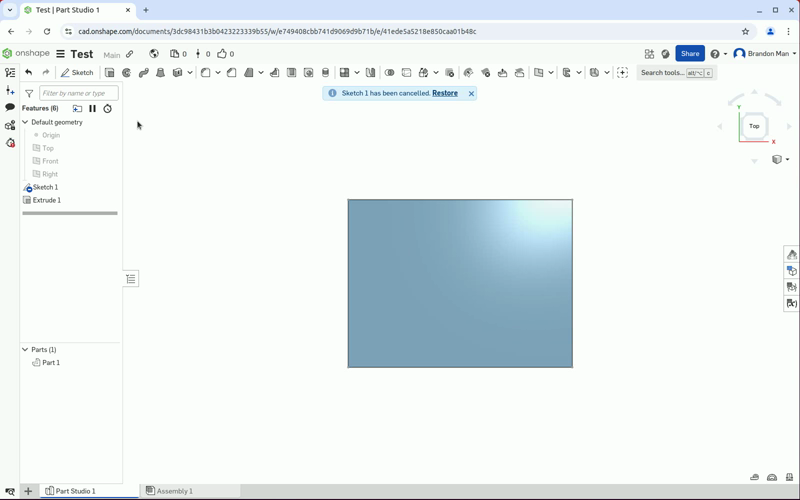
key(shift+h)
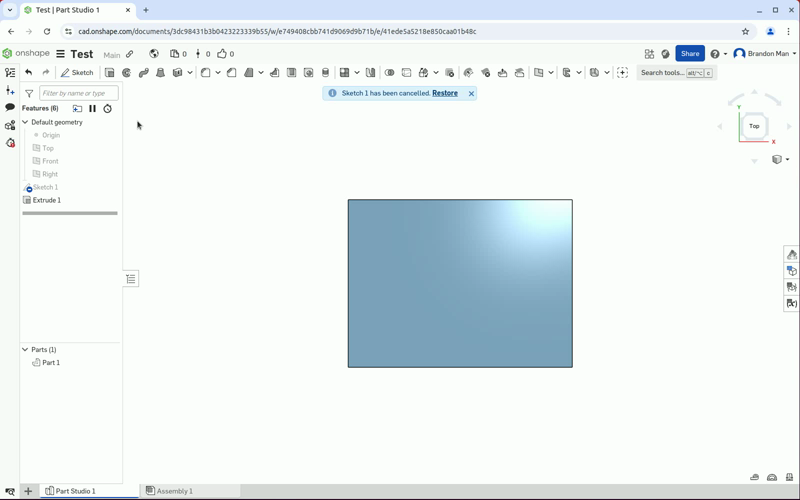
mouse_move(73, 189)
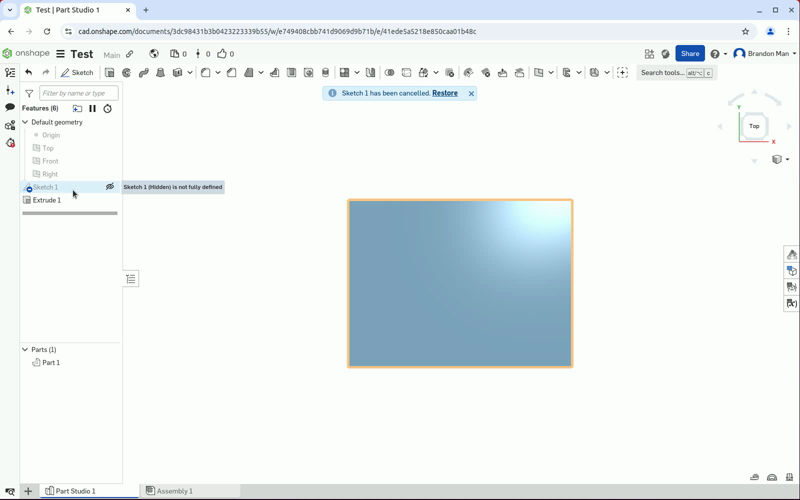
click(73, 189)
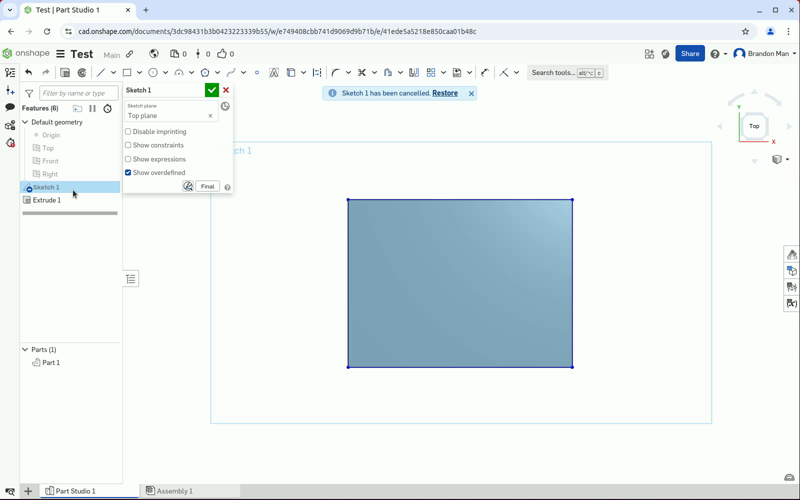
mouse_move(229, 92)
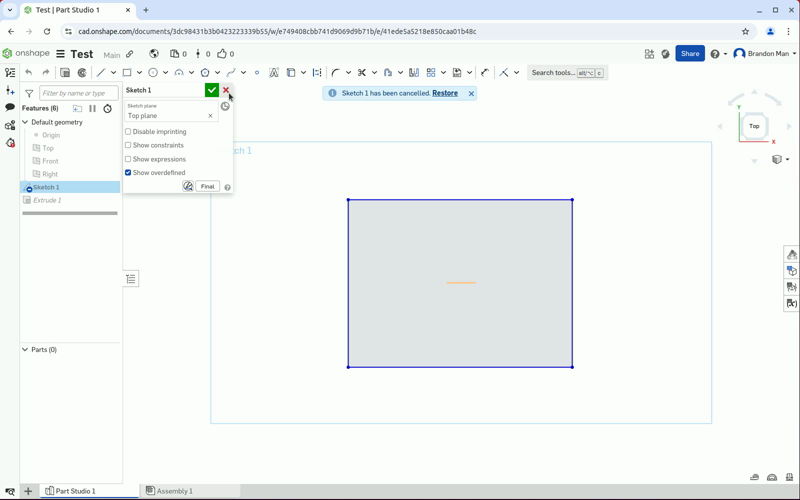
click(229, 92)
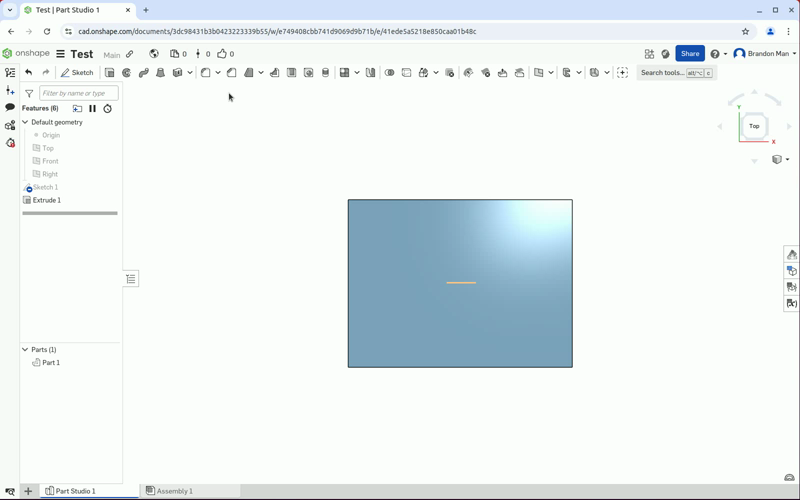
mouse_move(541, 75)
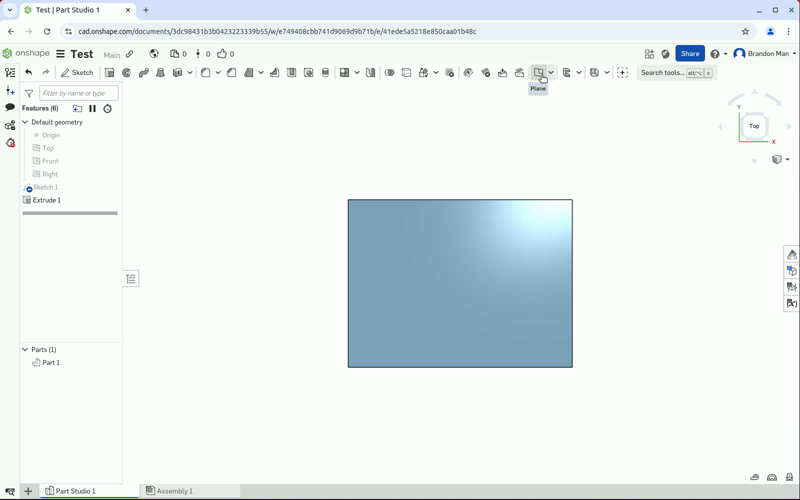
click(541, 75)
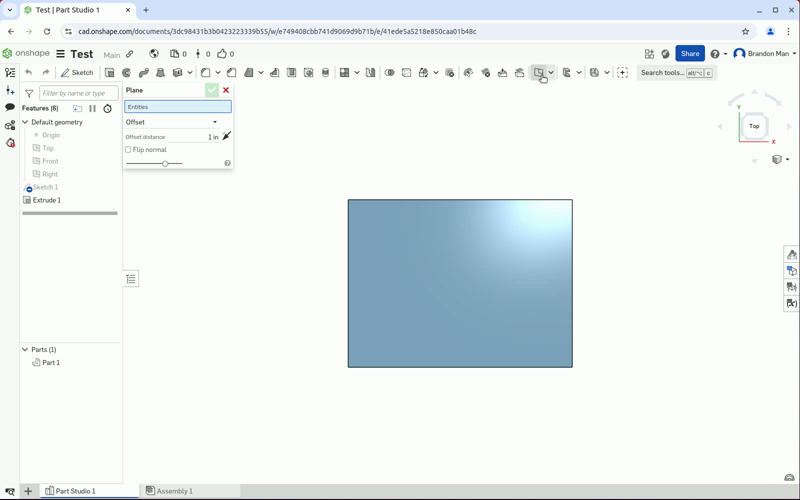
mouse_move(73, 150)
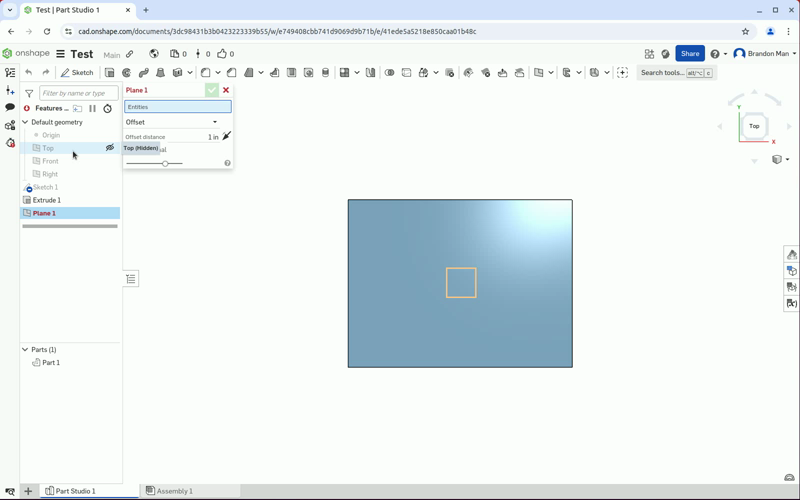
click(73, 150)
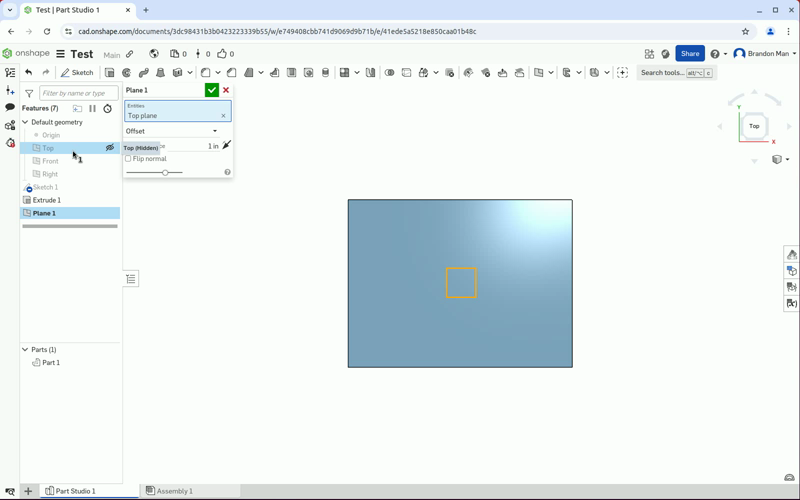
key(tab, 2)
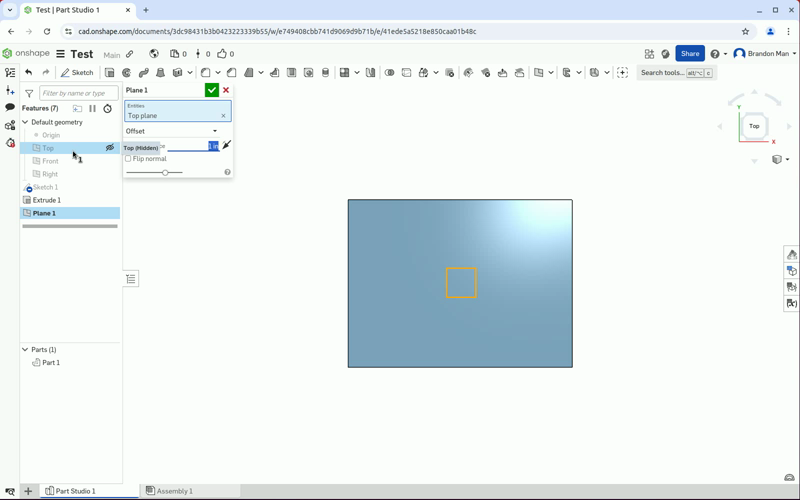
text(13.957)
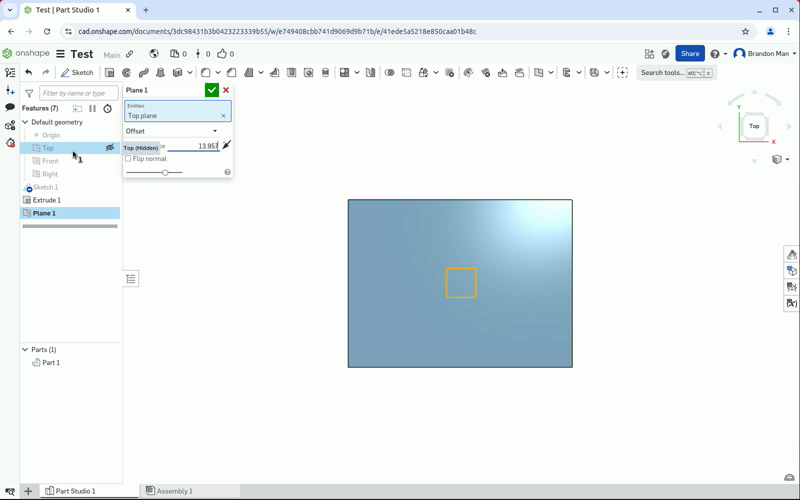
key(enter, 2)
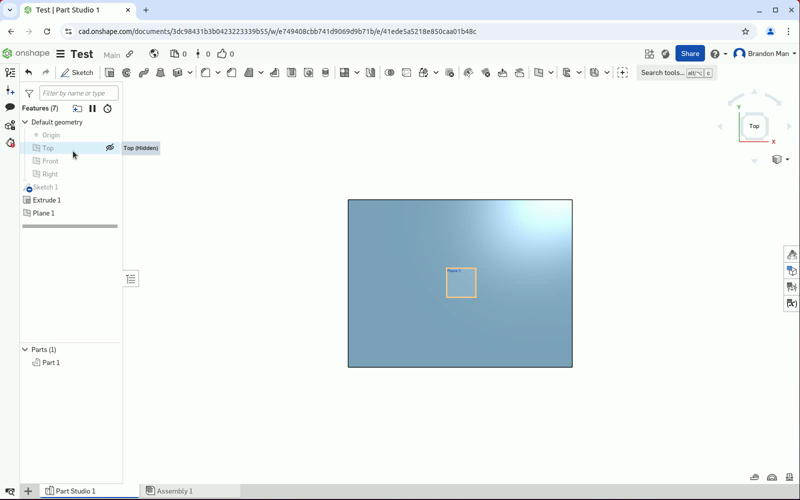
key(shift+s)
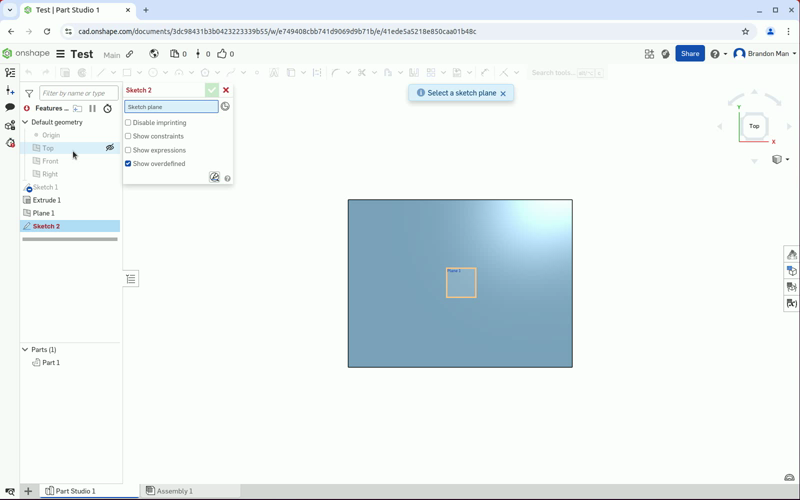
mouse_move(73, 215)
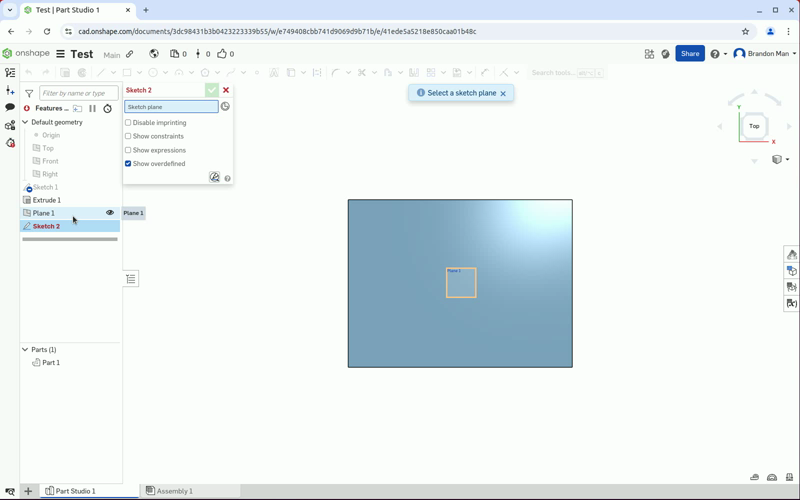
click(73, 215)
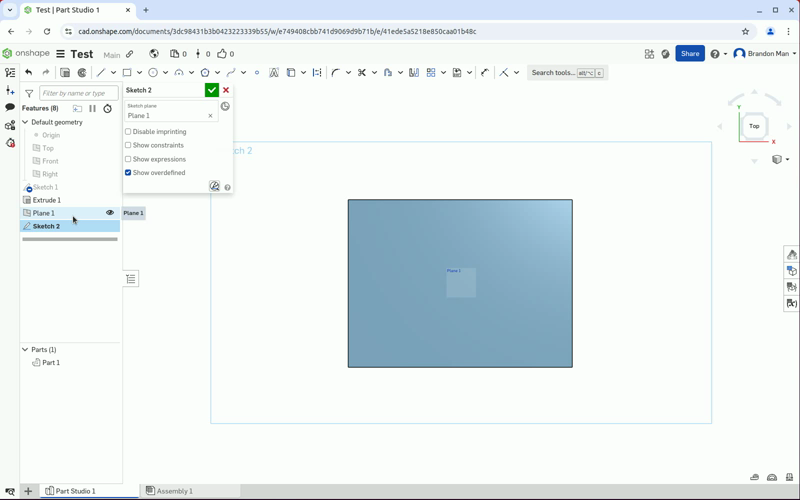
mouse_move(73, 352)
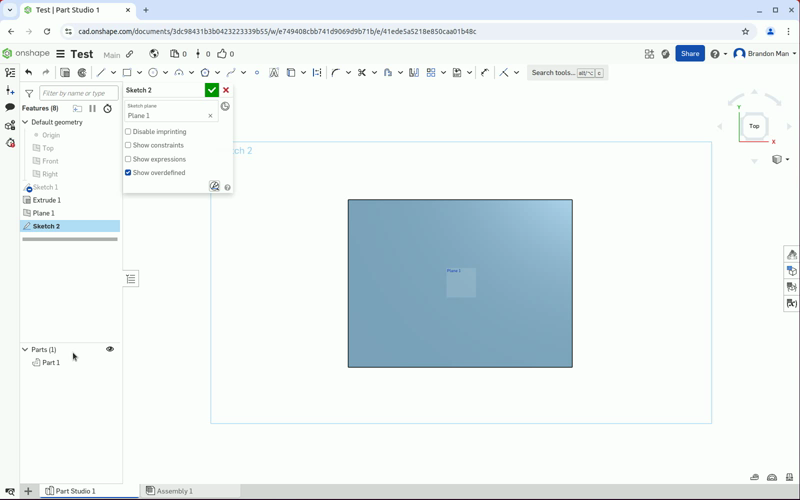
key(y)
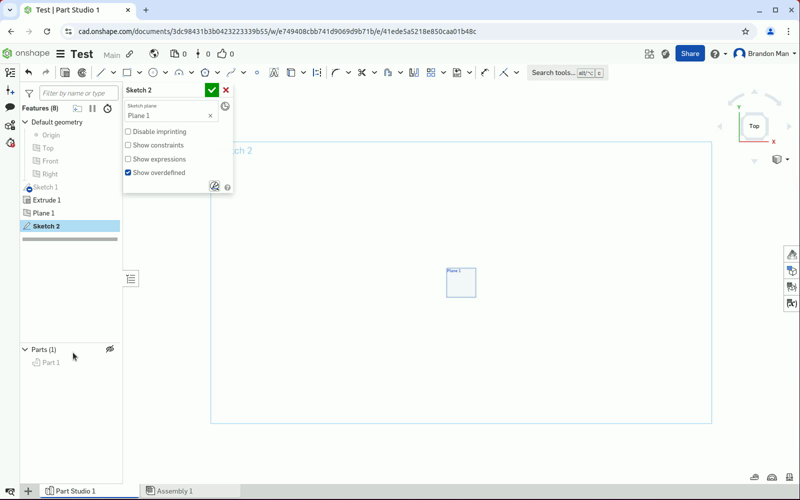
key(l)
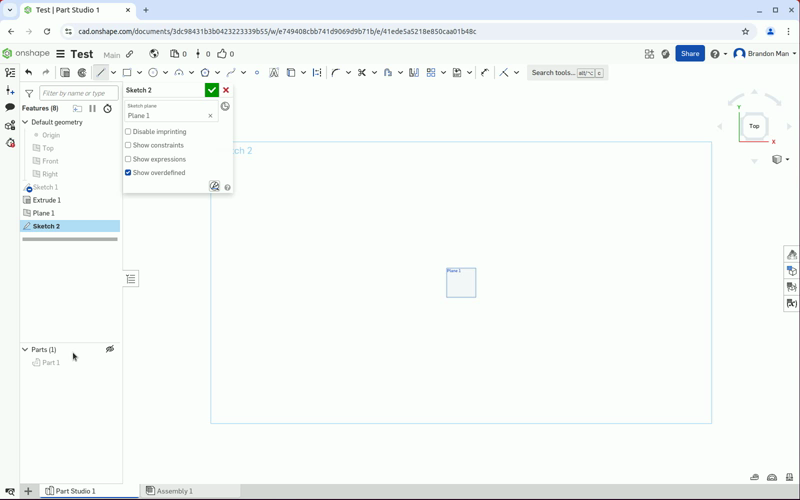
key_down(shift)
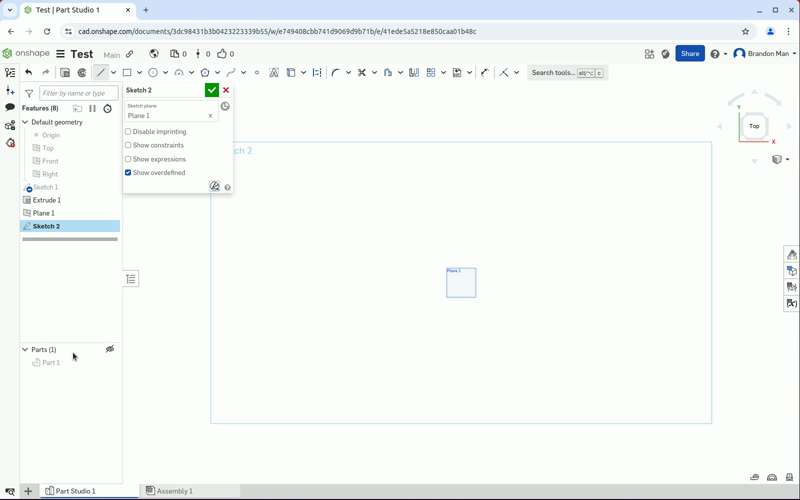
mouse_move(364, 351)
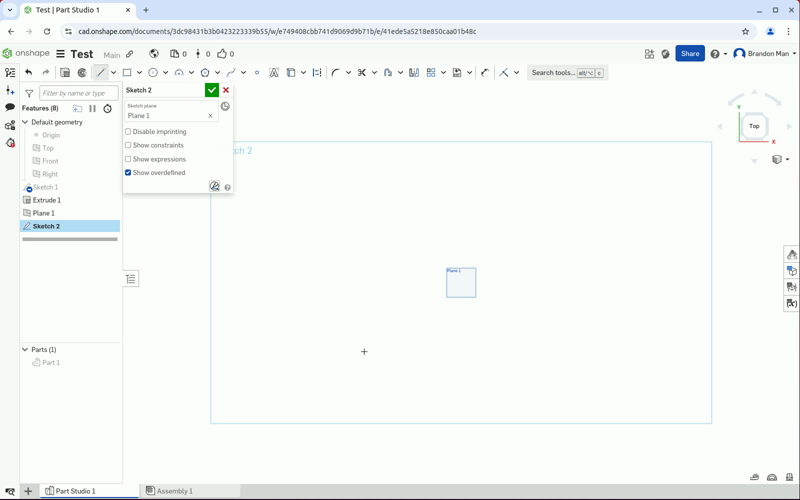
click(364, 351)
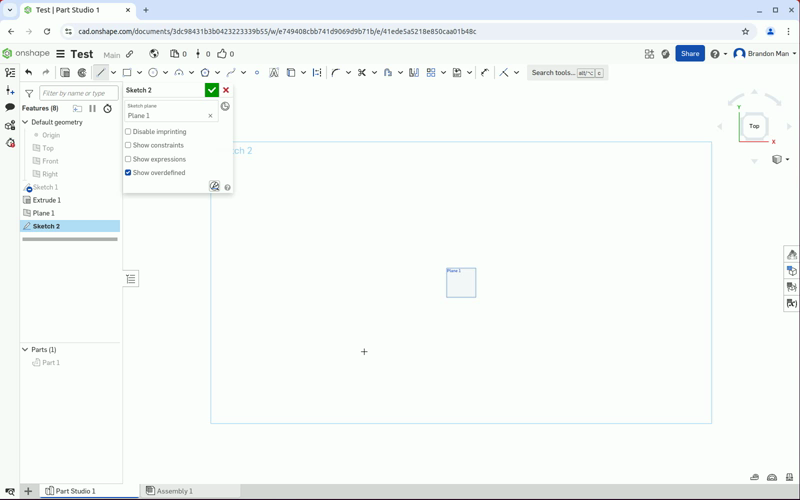
key_up(shift)
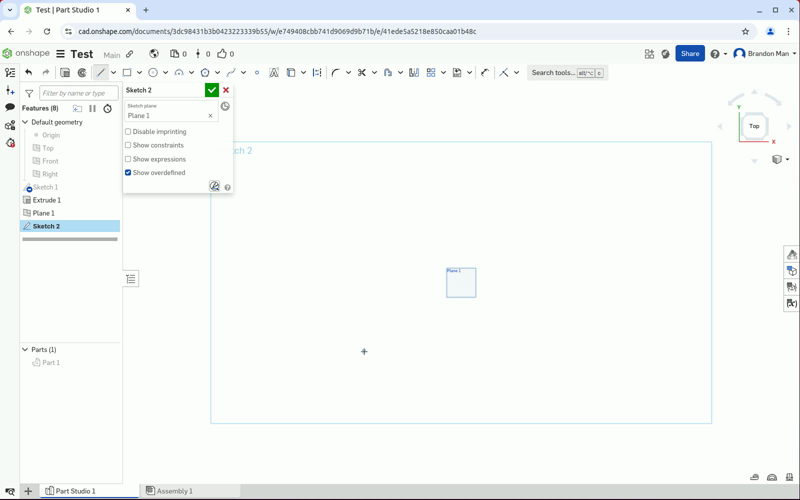
key_down(shift)
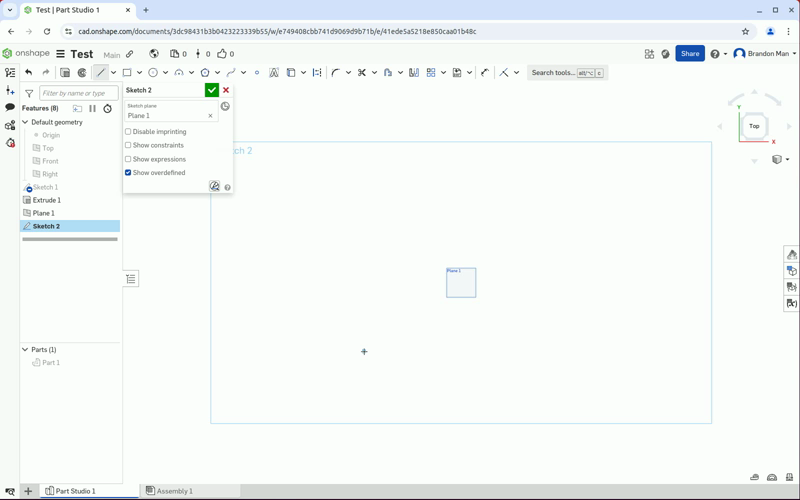
mouse_move(554, 351)
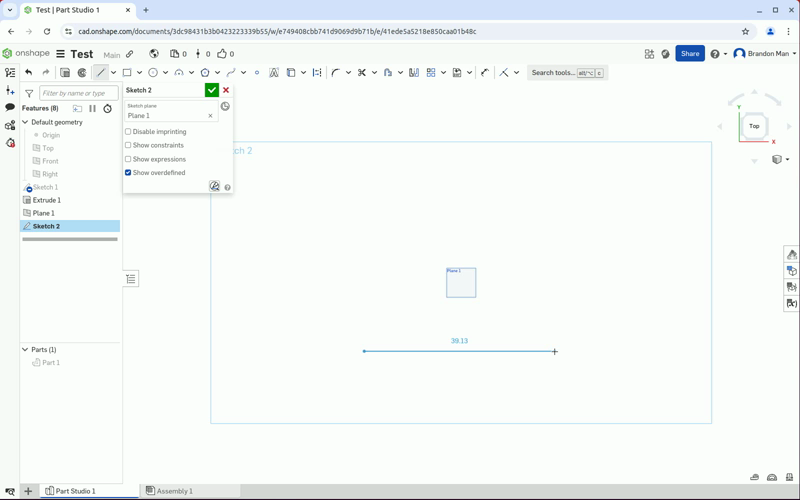
click(554, 351)
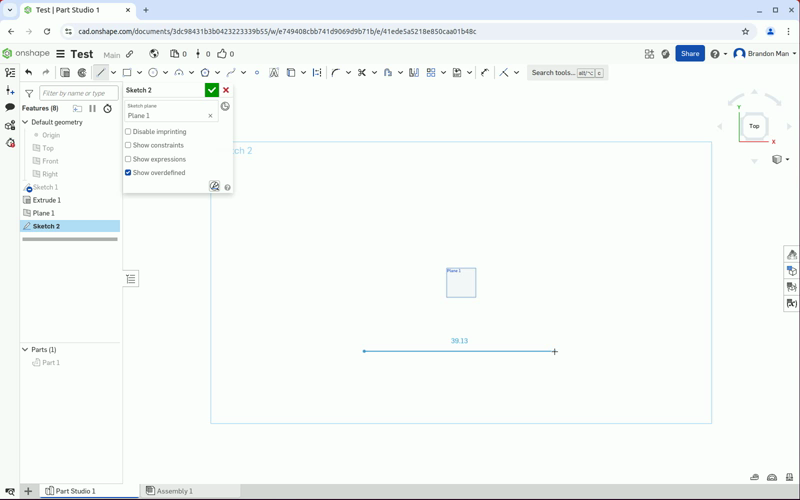
key_up(shift)
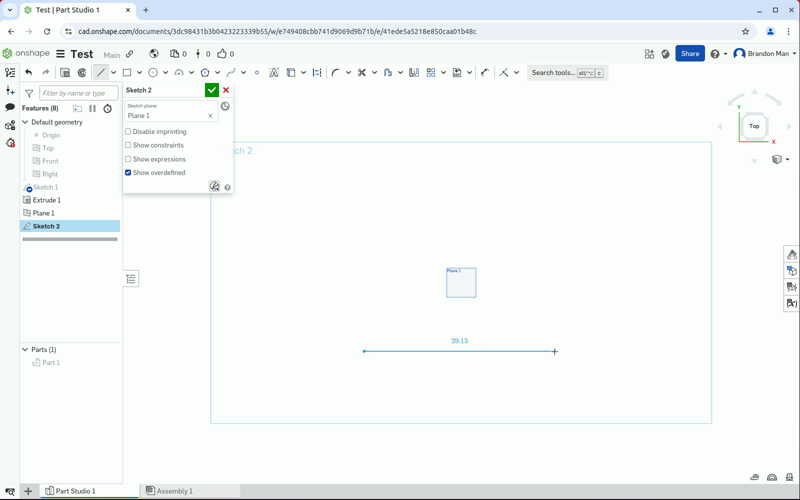
key_down(shift)
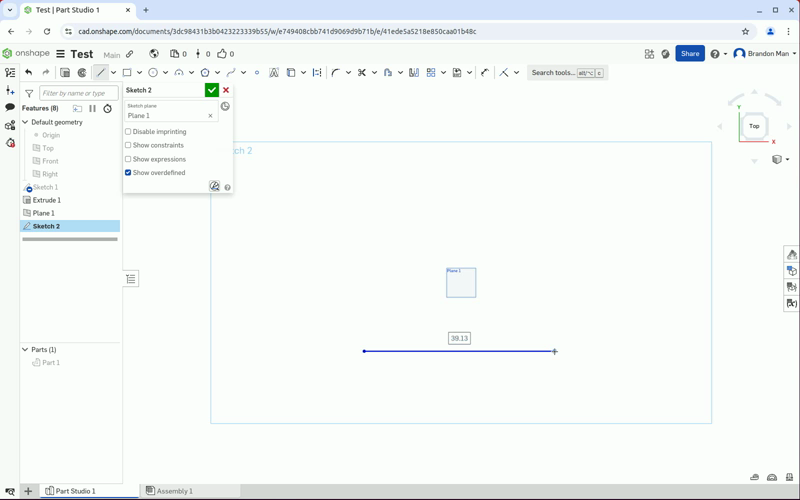
mouse_move(554, 216)
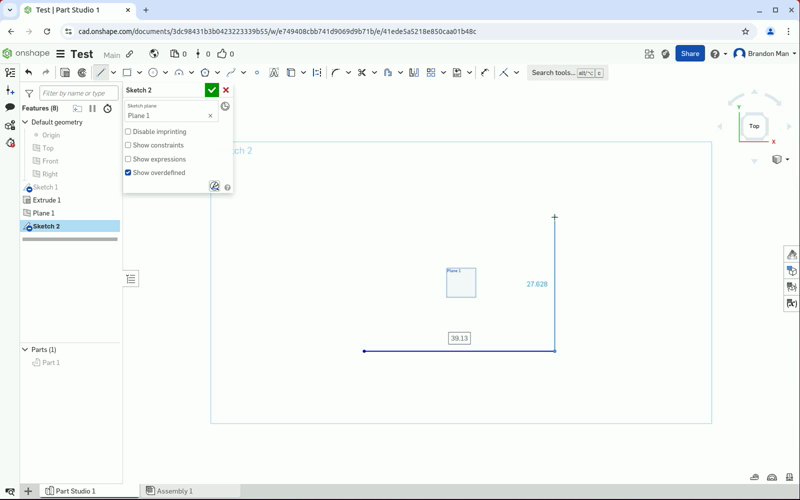
click(554, 216)
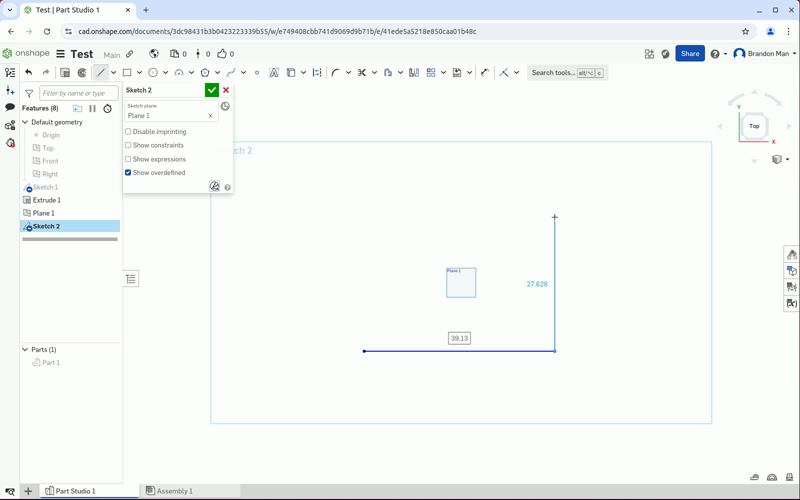
key_up(shift)
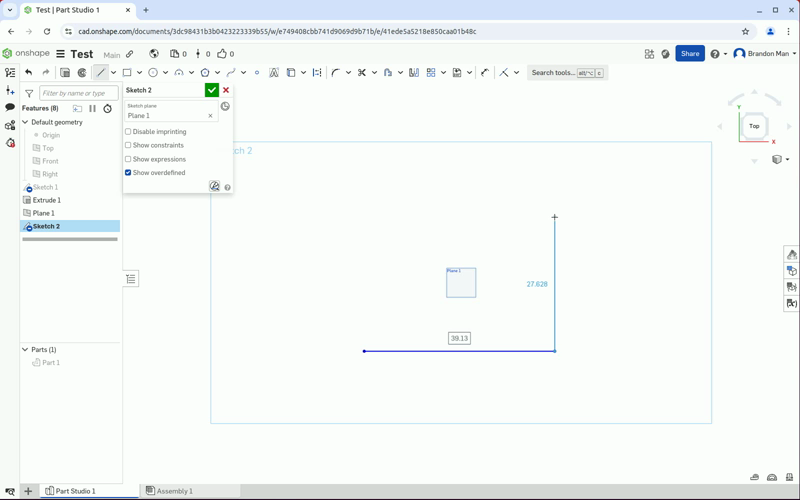
key_down(shift)
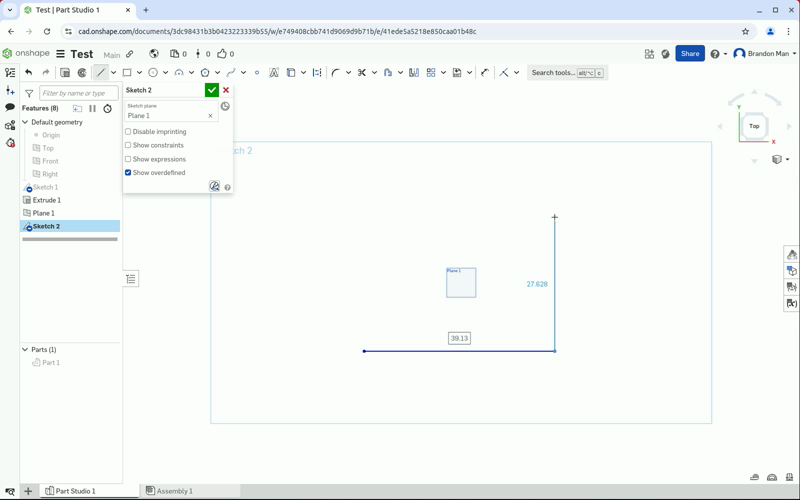
mouse_move(364, 216)
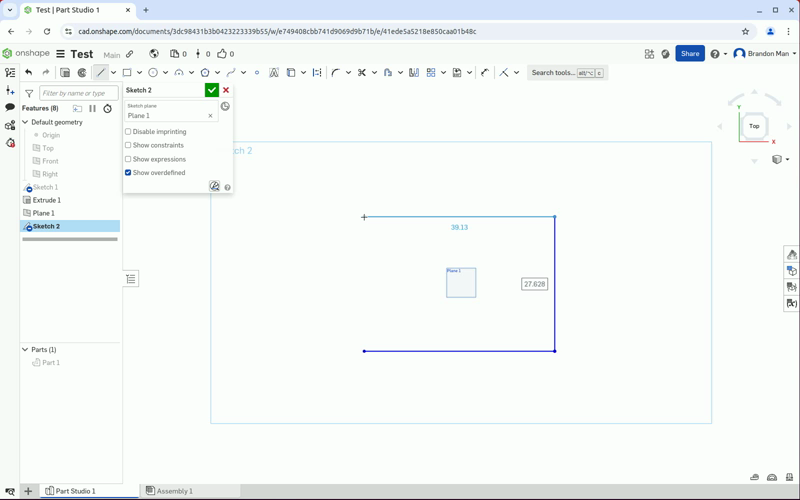
click(364, 216)
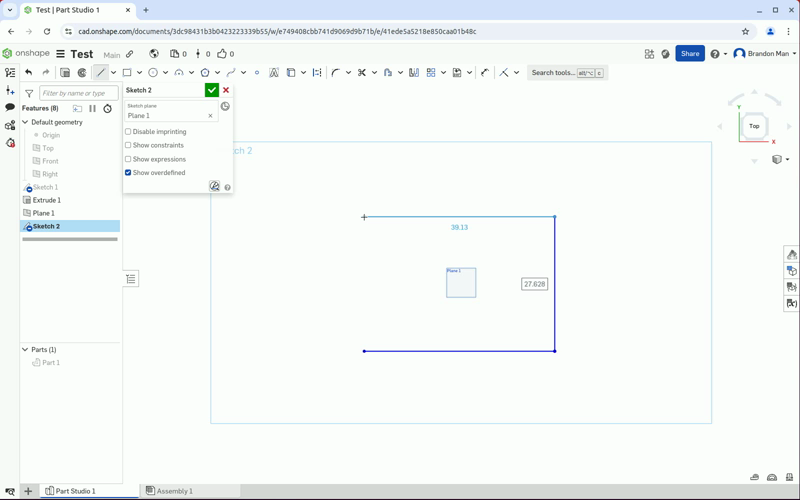
key_up(shift)
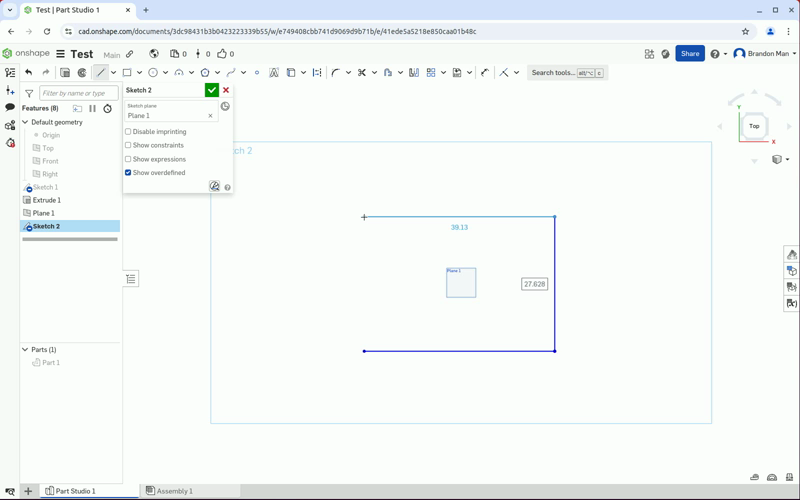
key_down(shift)
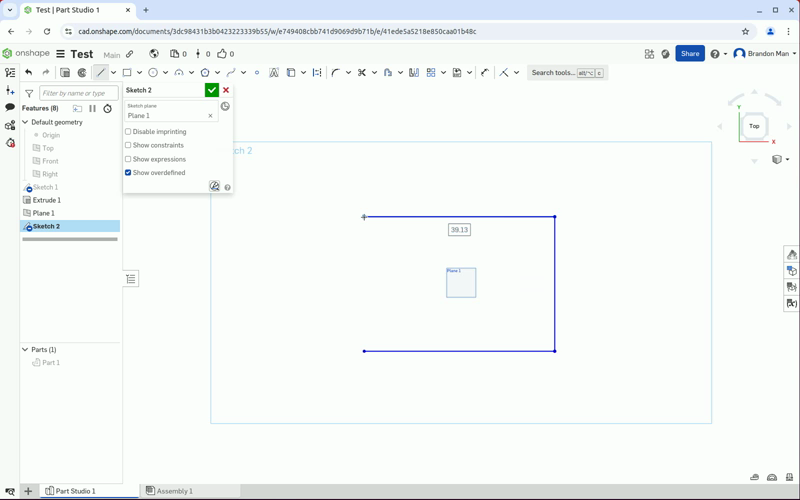
mouse_move(364, 351)
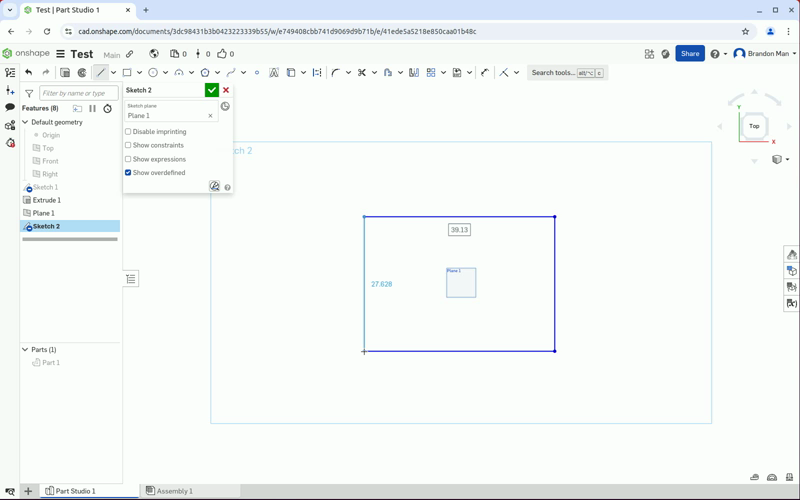
key_up(shift)
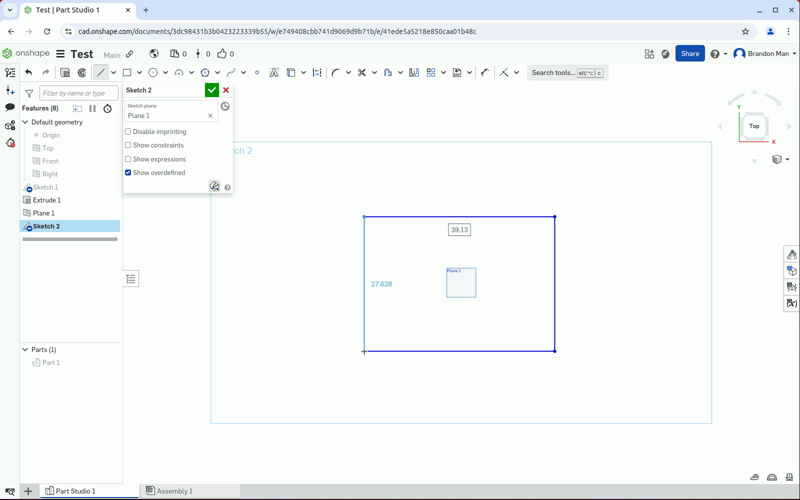
click(364, 351)
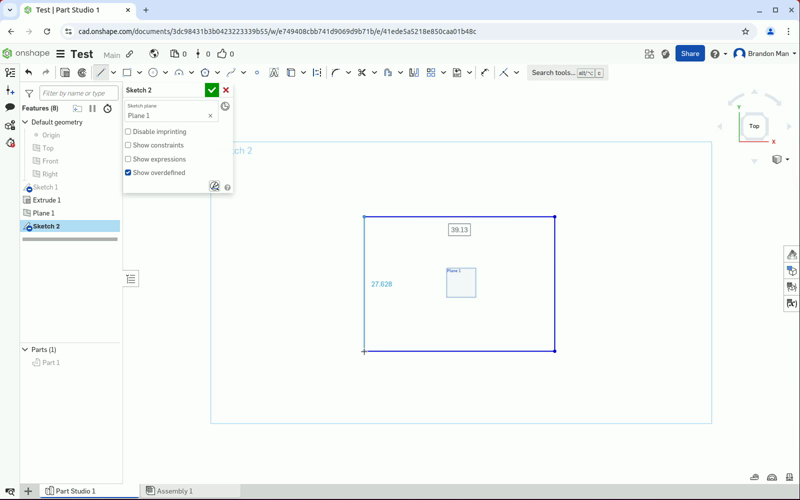
key(esc)
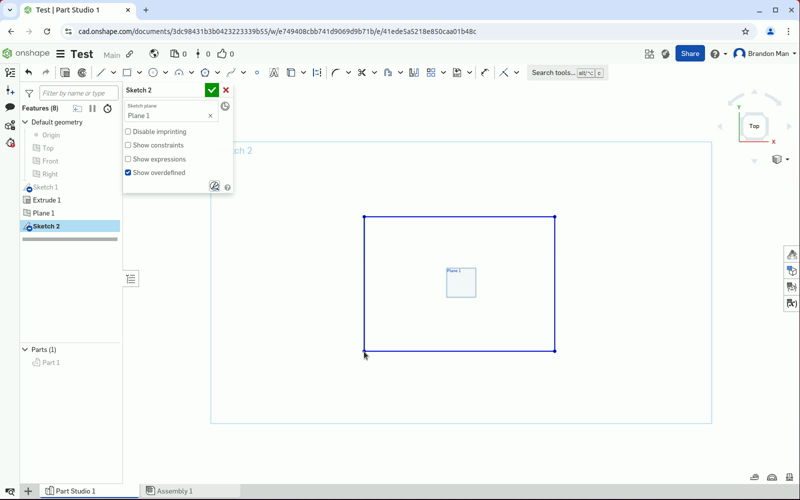
mouse_move(481, 314)
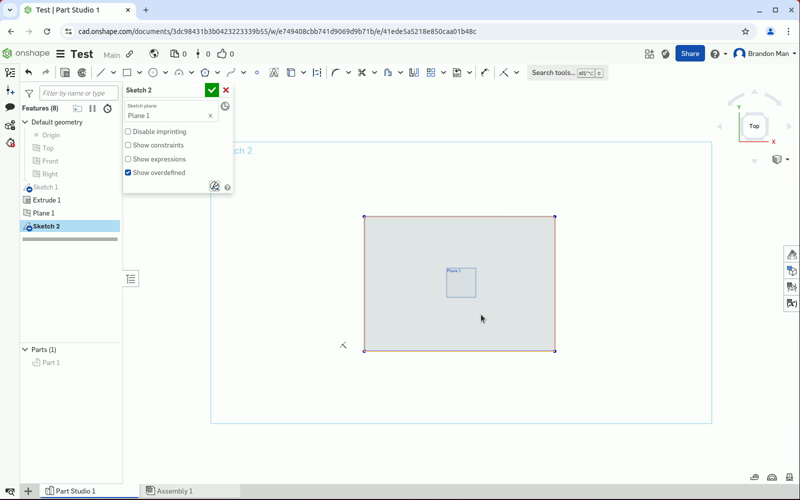
click(481, 314)
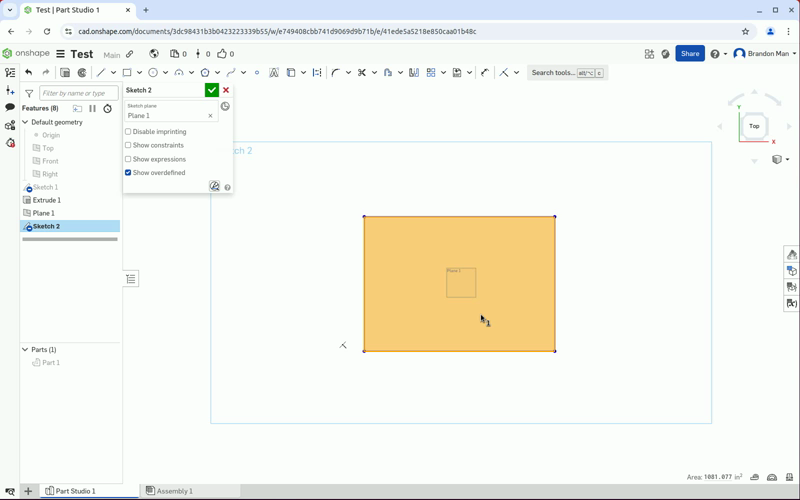
mouse_move(73, 352)
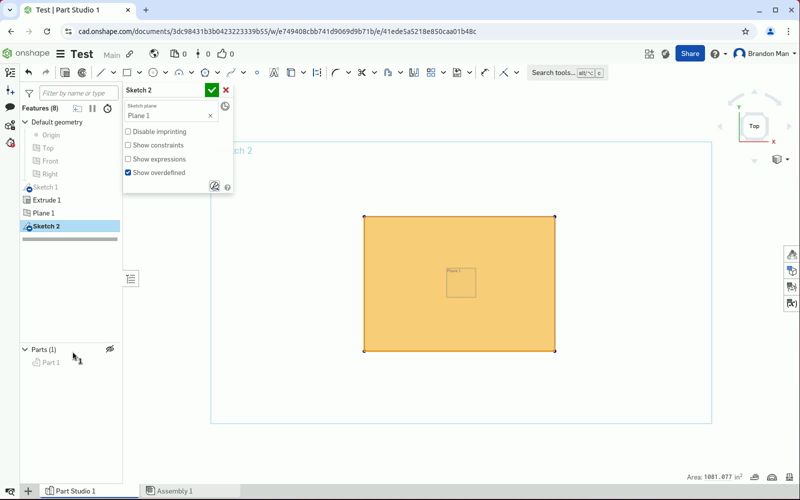
key(shift+y)
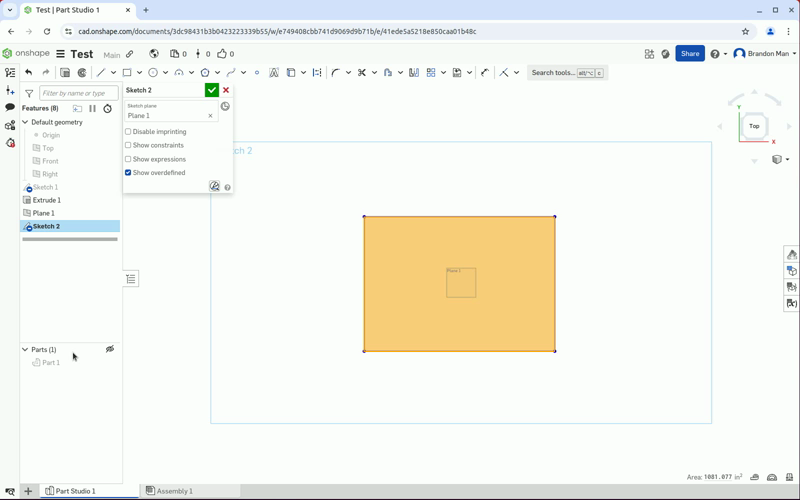
key(shift+e)
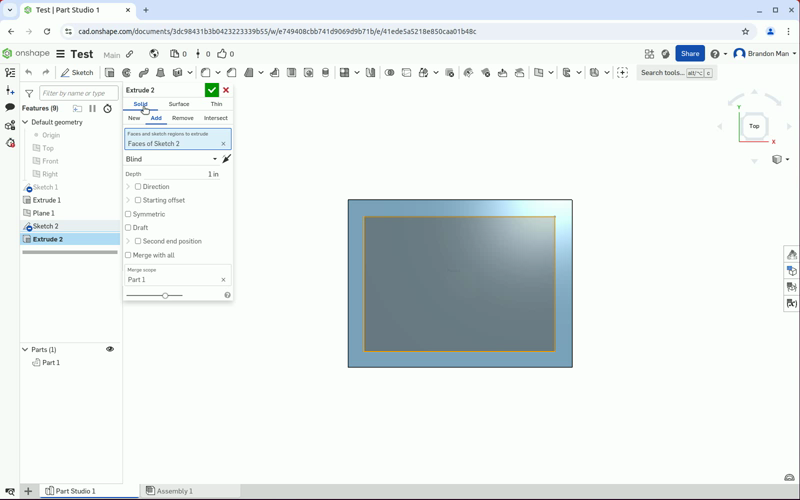
mouse_move(143, 106)
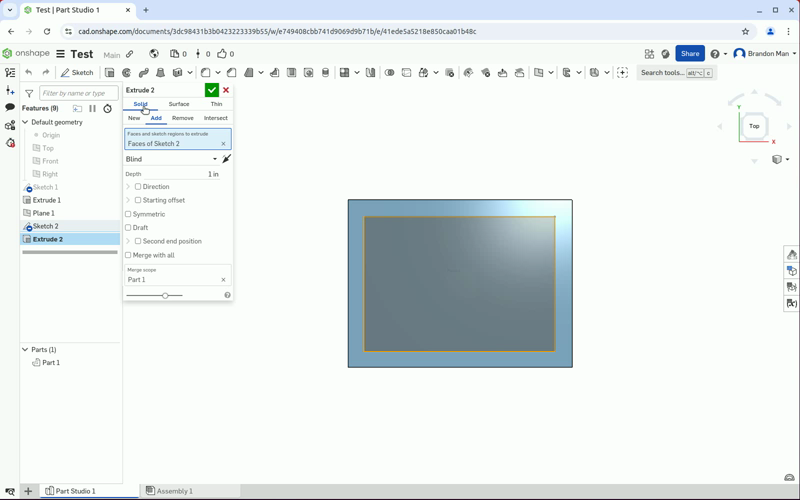
click(143, 106)
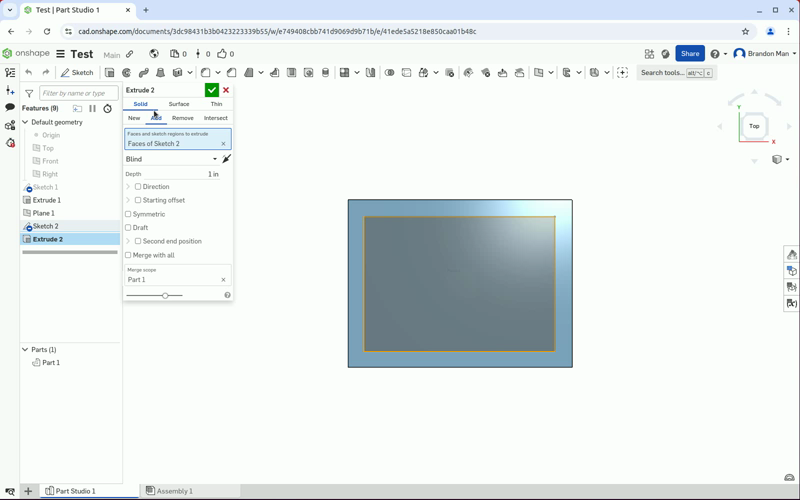
mouse_move(186, 120)
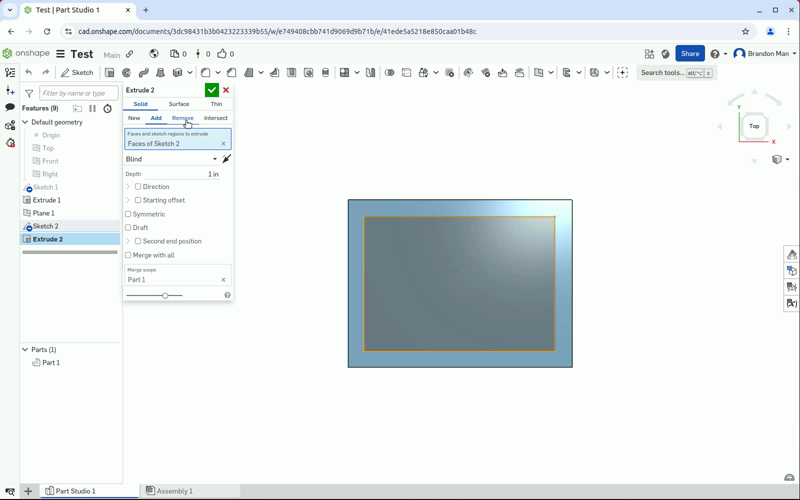
click(186, 120)
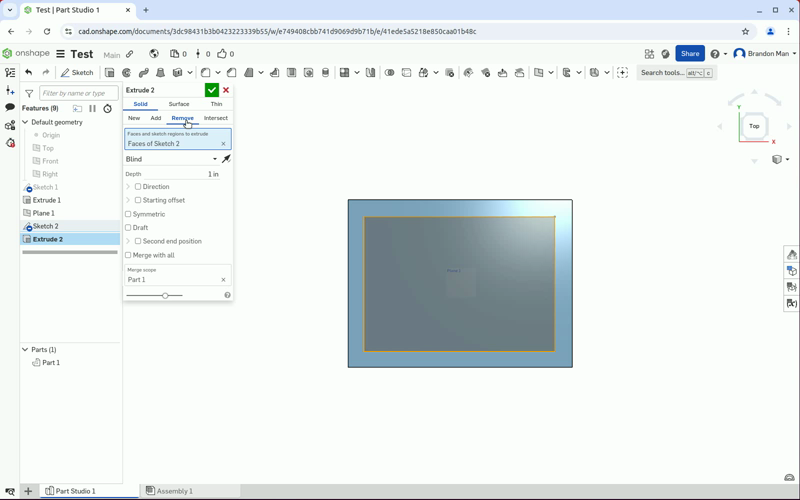
key(tab, 4)
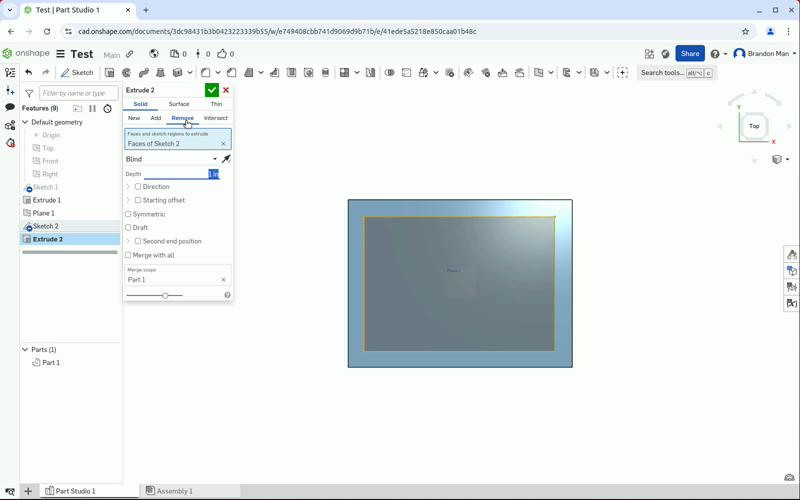
text(10.351)
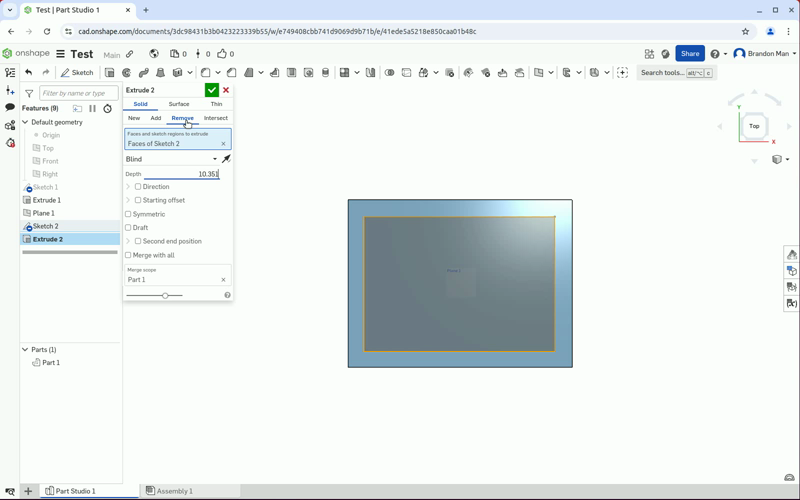
key(tab, 6)
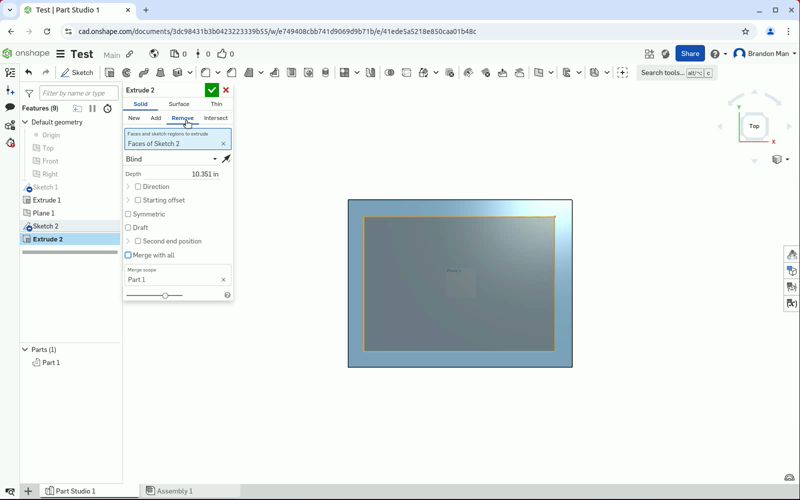
key(space)
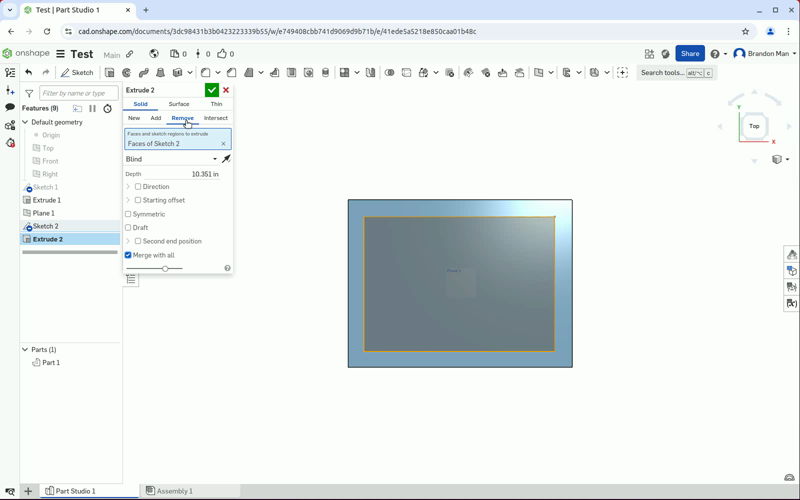
key(enter)
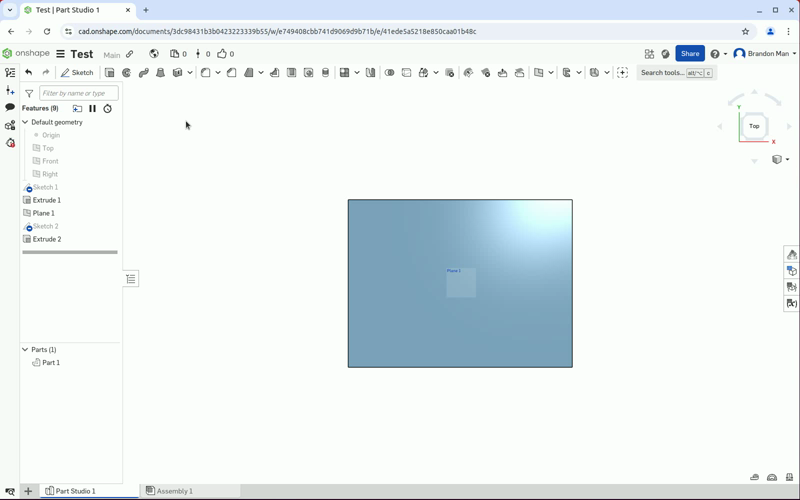
key(shift+h)
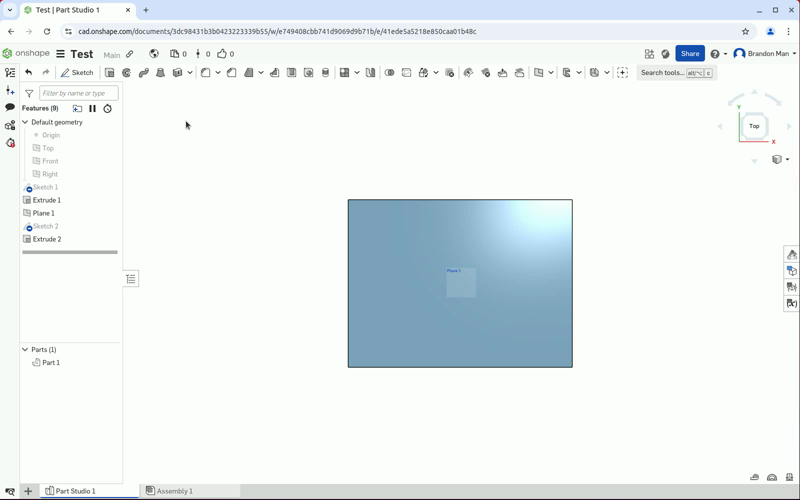
key(shift+h)
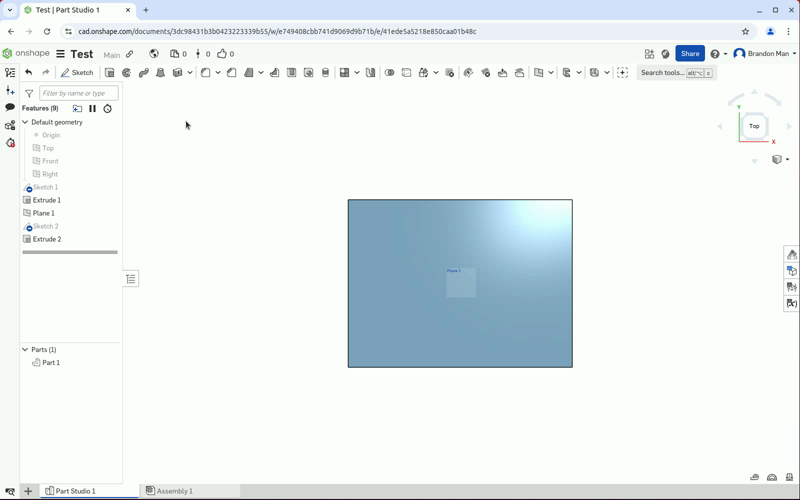
mouse_move(73, 189)
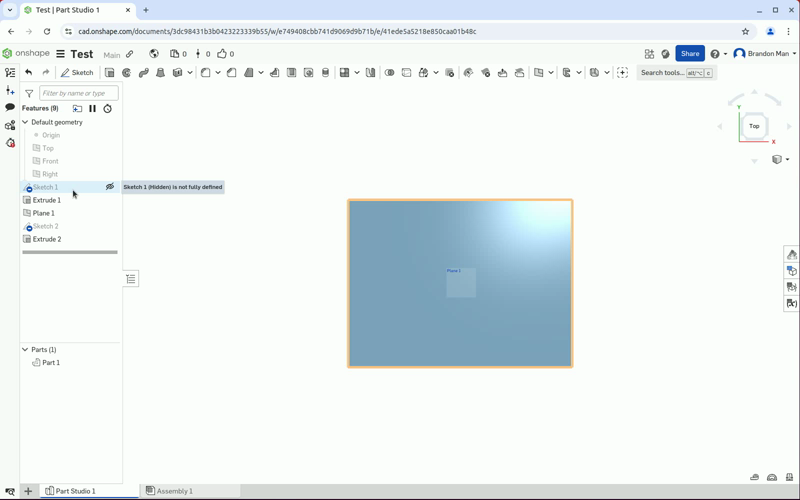
click(73, 189)
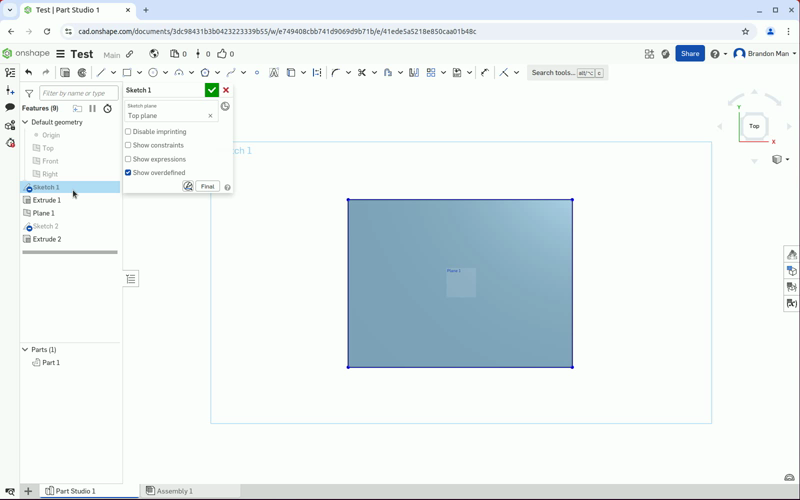
mouse_move(229, 92)
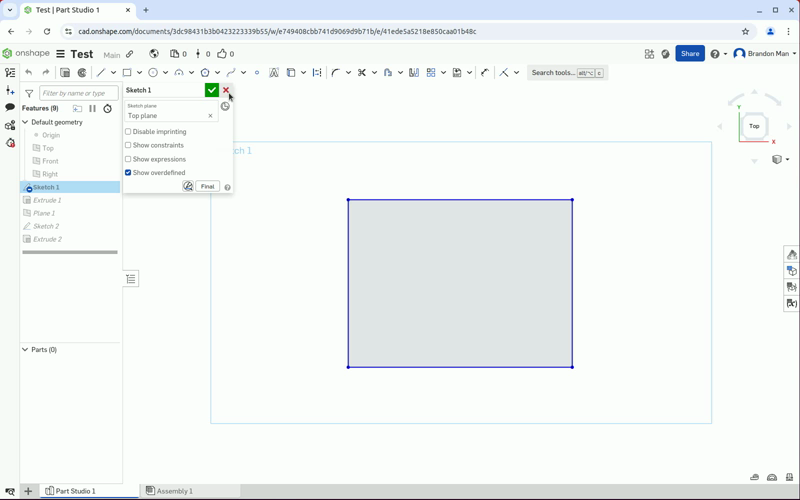
click(229, 92)
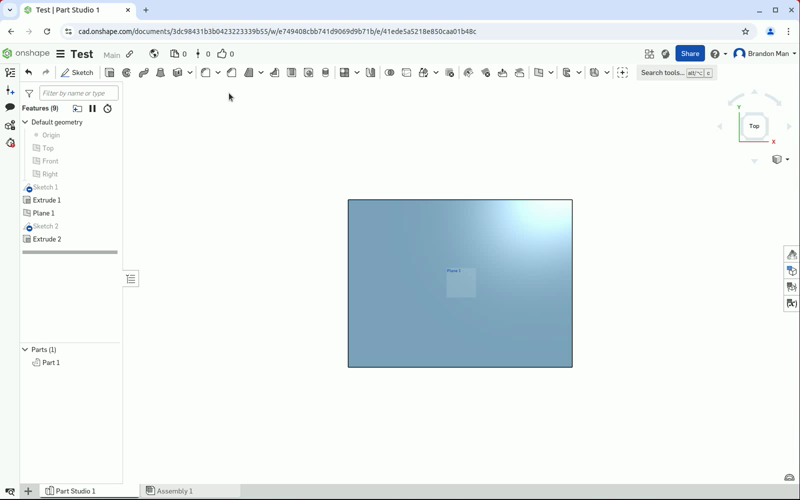
mouse_move(73, 352)
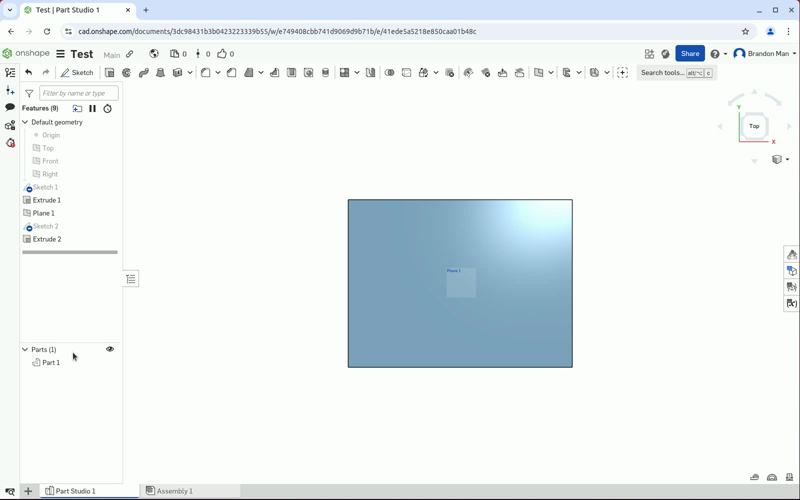
key(y)
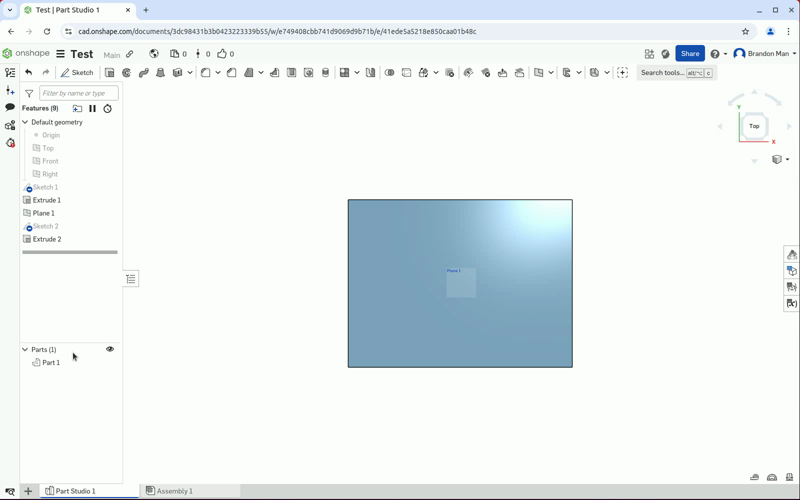
key(shift+p)
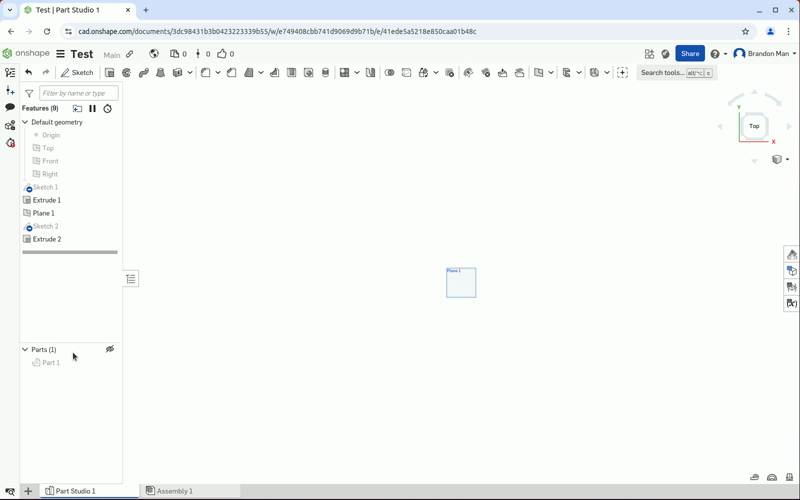
key(space)
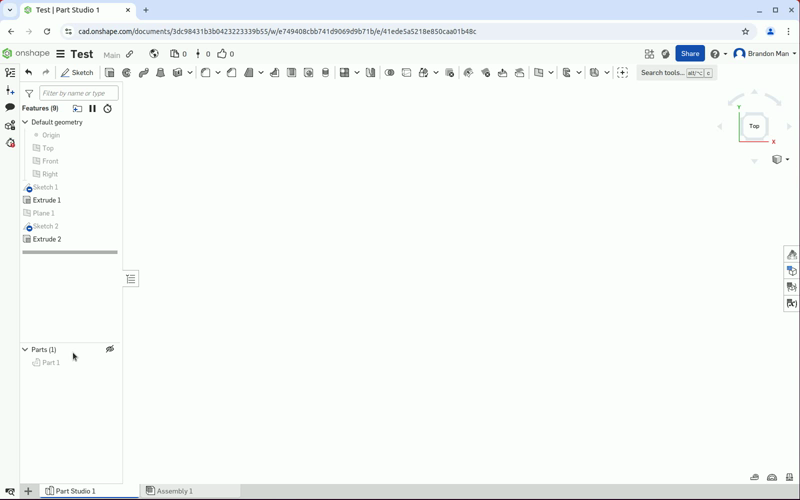
key_down(shift)
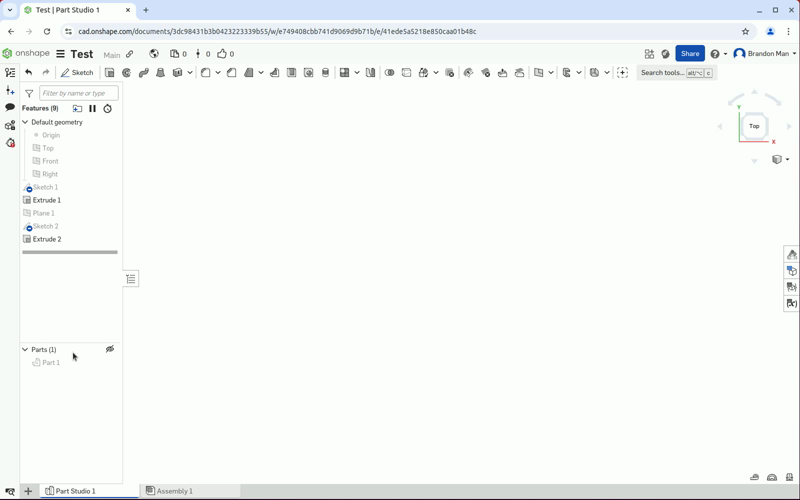
key(up)
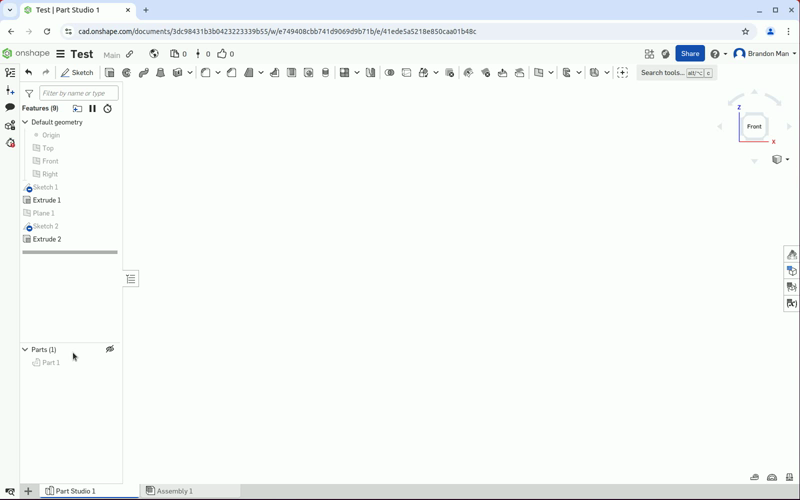
key_up(shift)
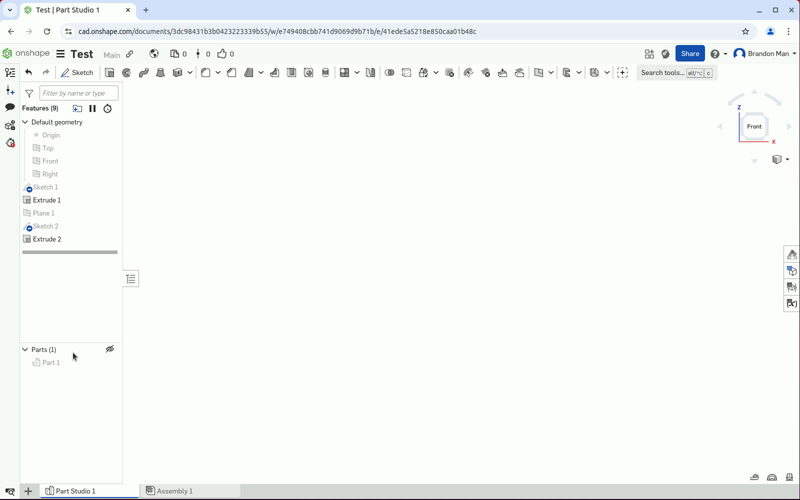
mouse_move(73, 352)
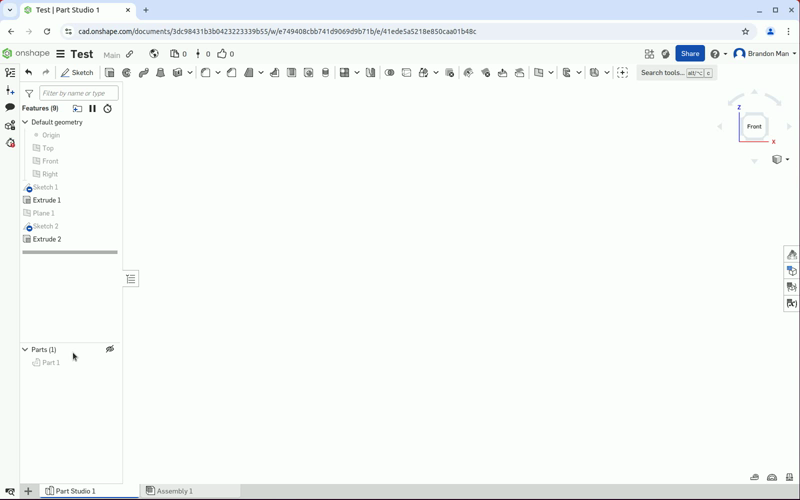
key(shift+y)
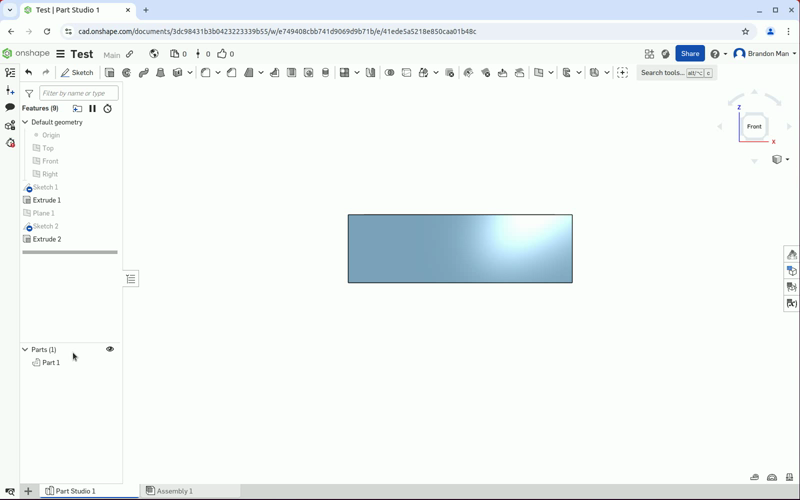
mouse_move(541, 75)
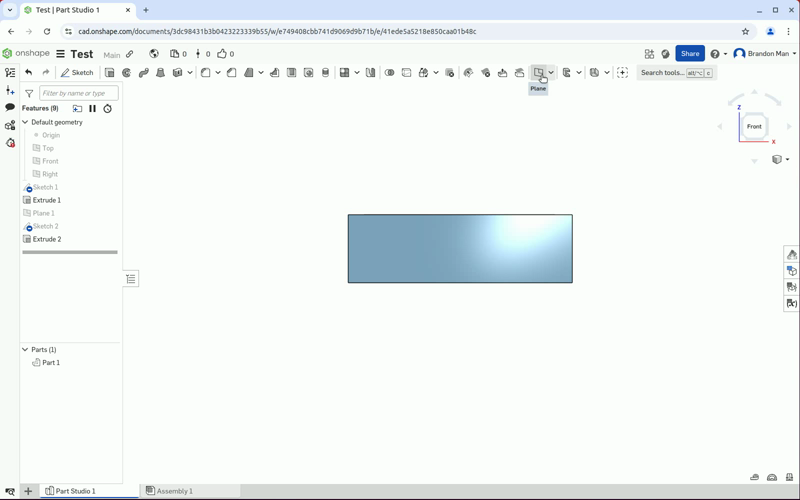
click(541, 75)
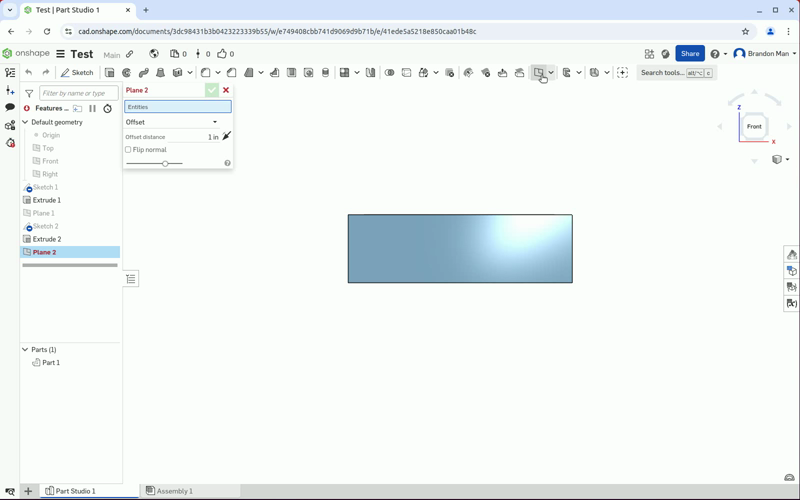
mouse_move(73, 163)
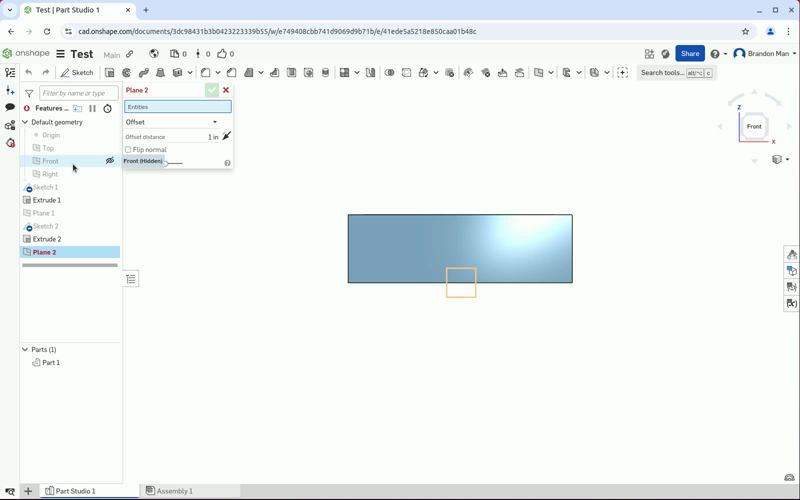
click(73, 163)
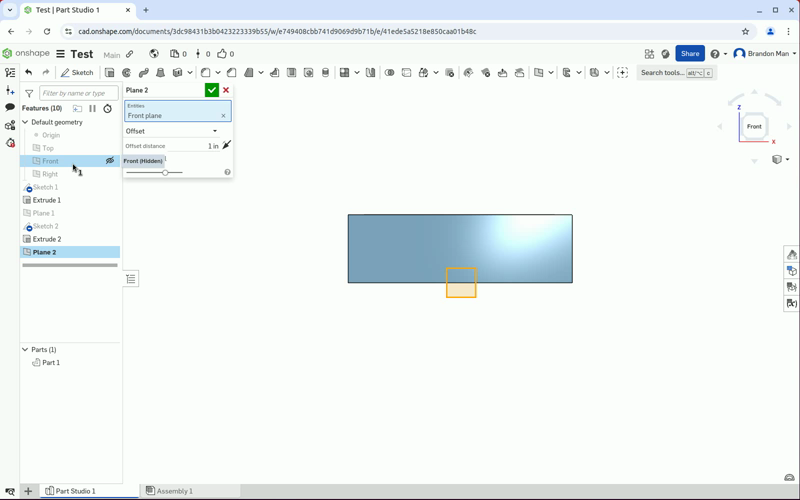
key(tab, 2)
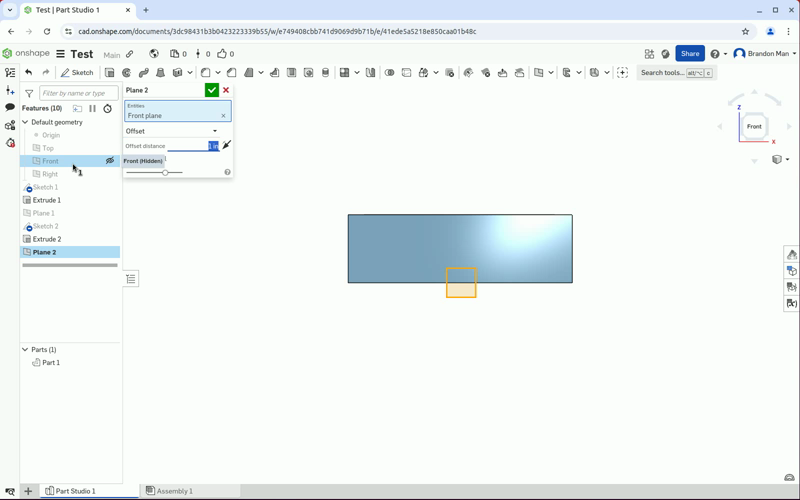
text(17.316)
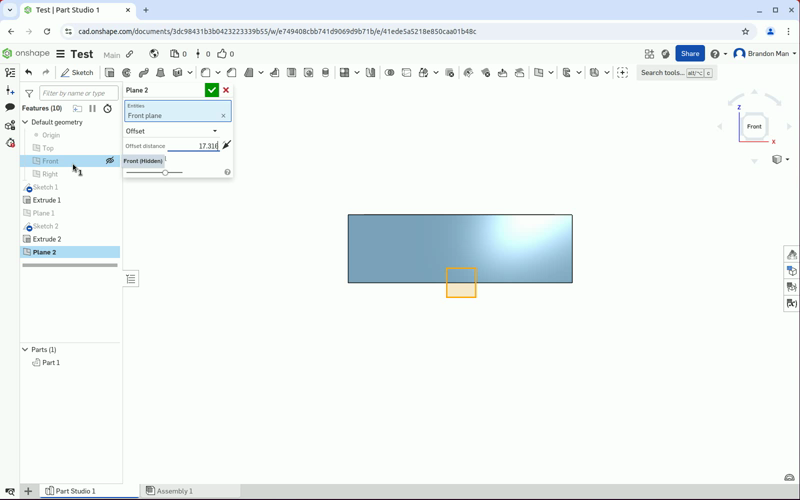
key(enter, 2)
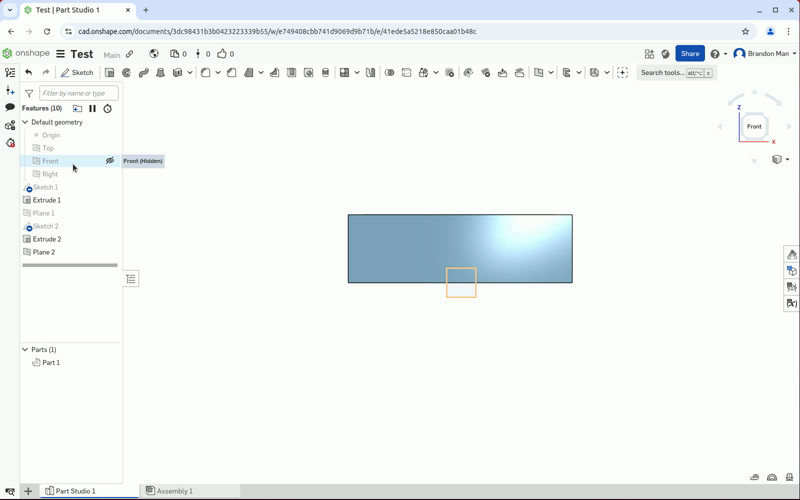
key(shift+s)
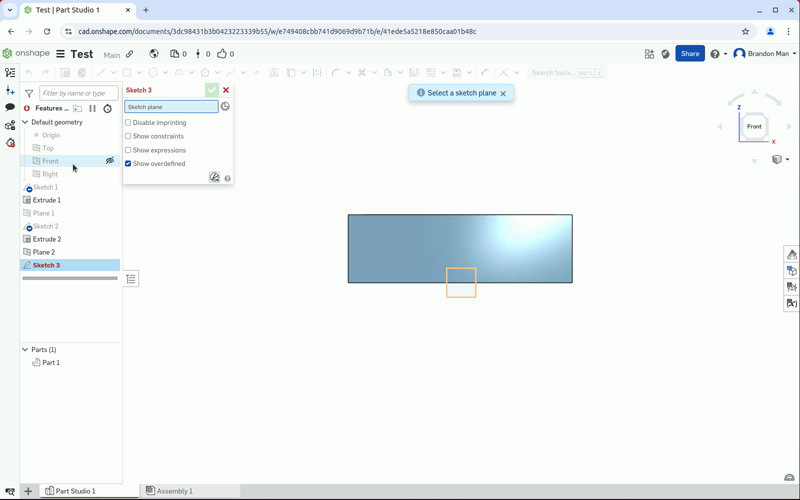
mouse_move(73, 254)
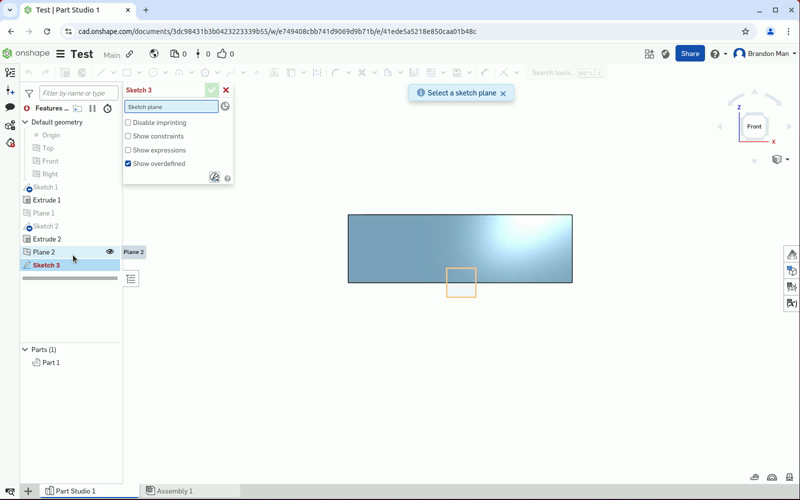
click(73, 254)
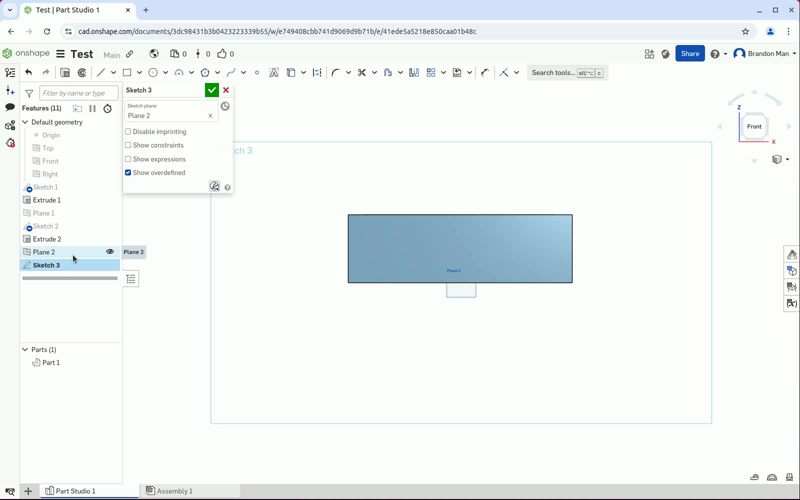
mouse_move(73, 352)
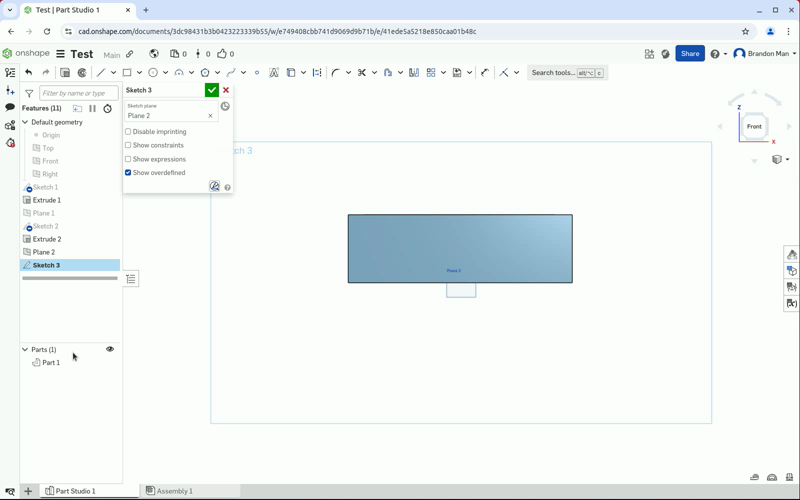
key(y)
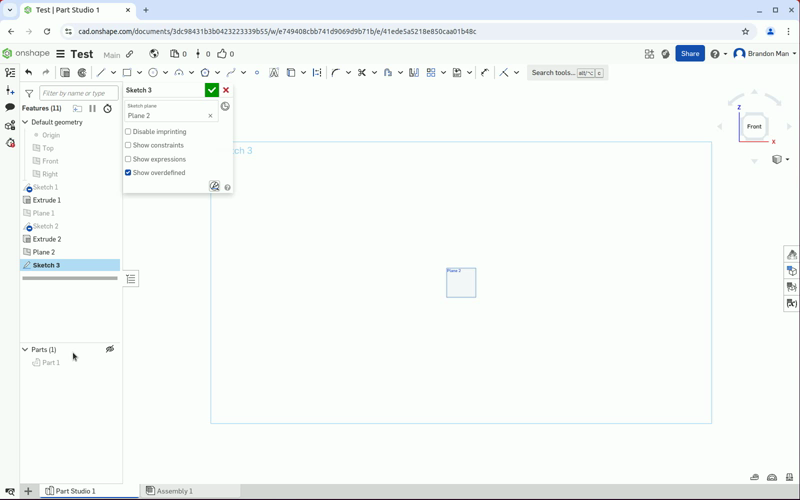
key(c)
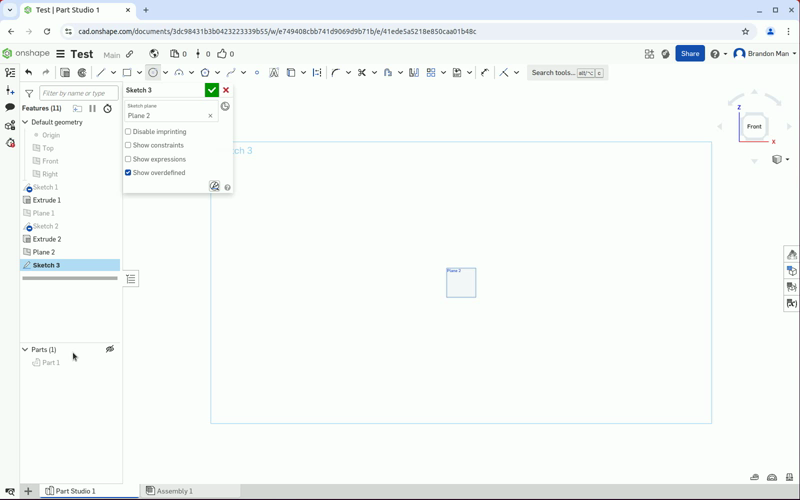
key_down(shift)
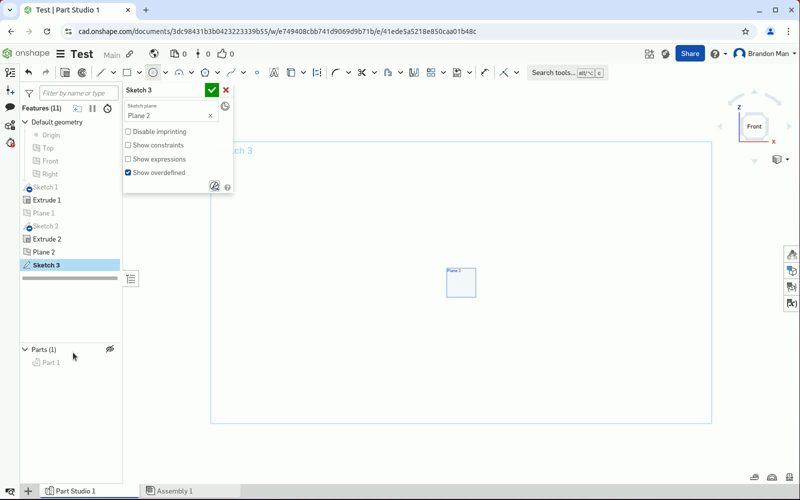
mouse_move(489, 251)
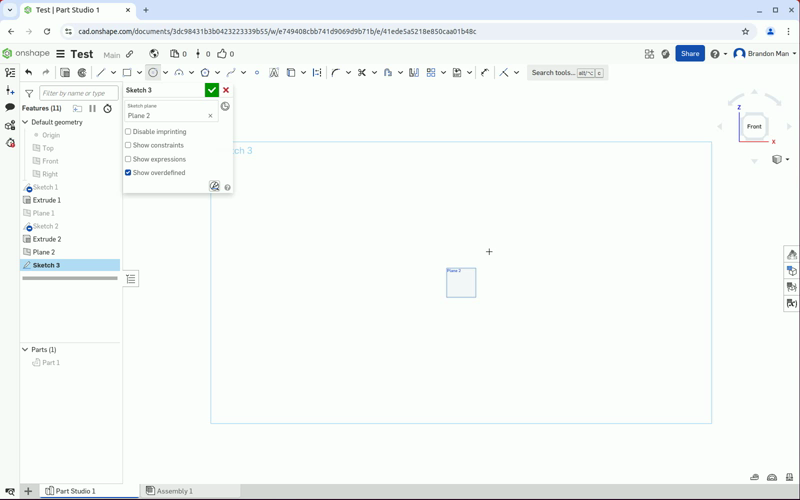
click(489, 251)
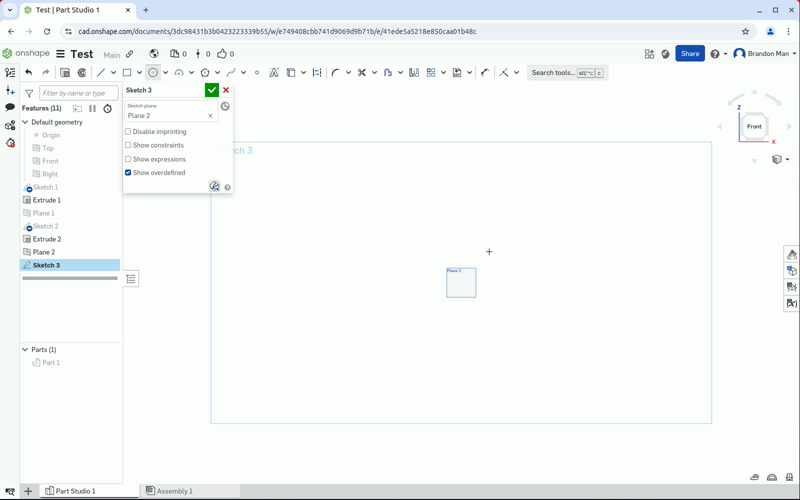
key_up(shift)
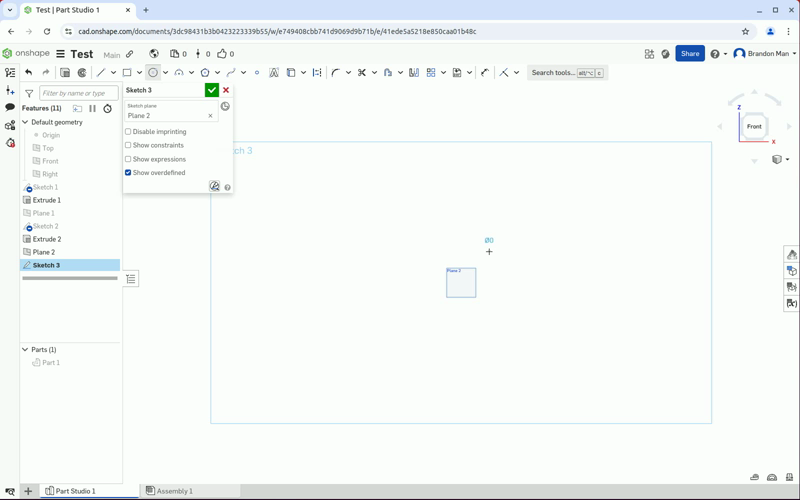
mouse_move(501, 251)
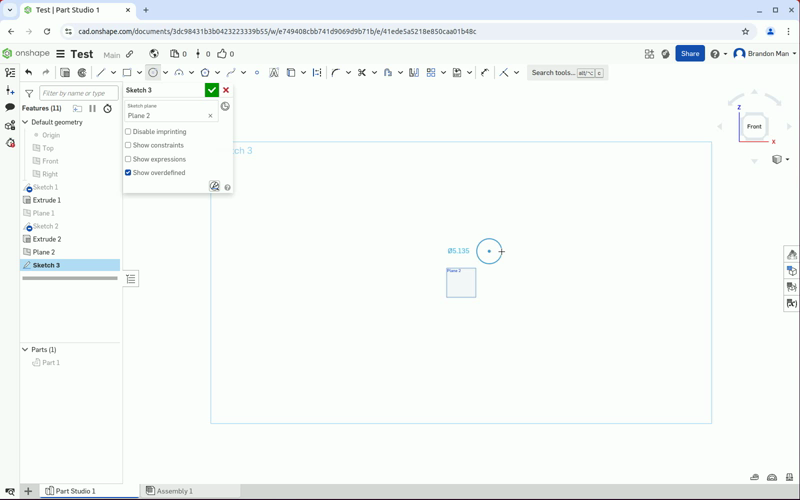
click(501, 251)
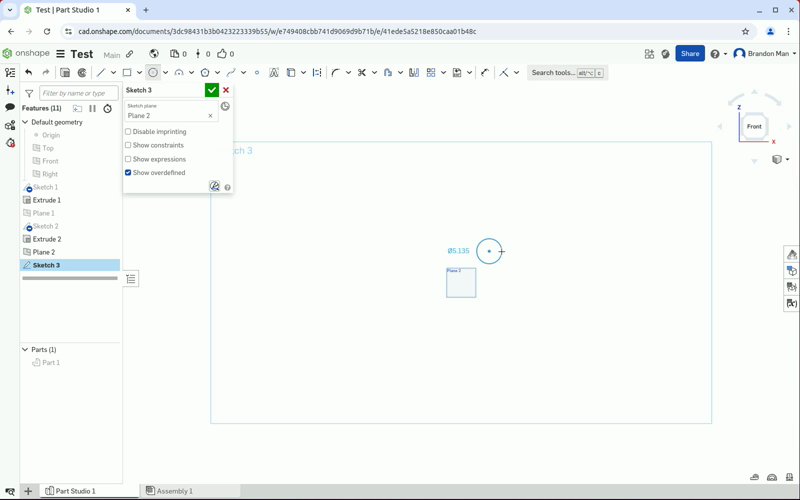
key(esc)
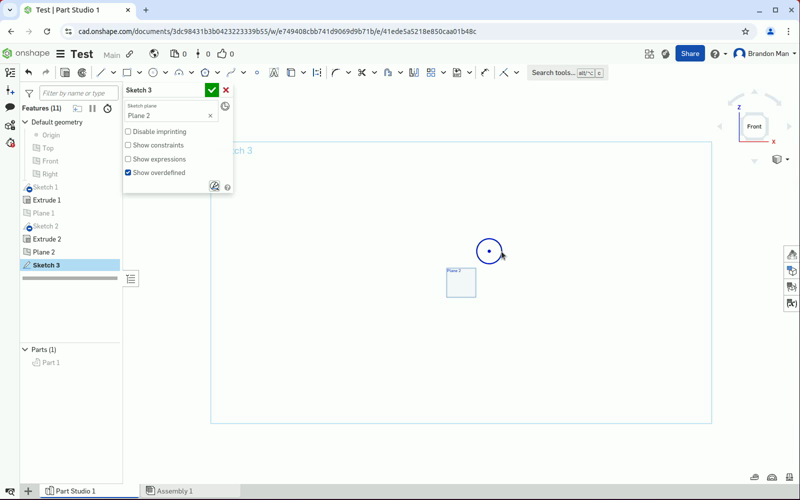
mouse_move(486, 239)
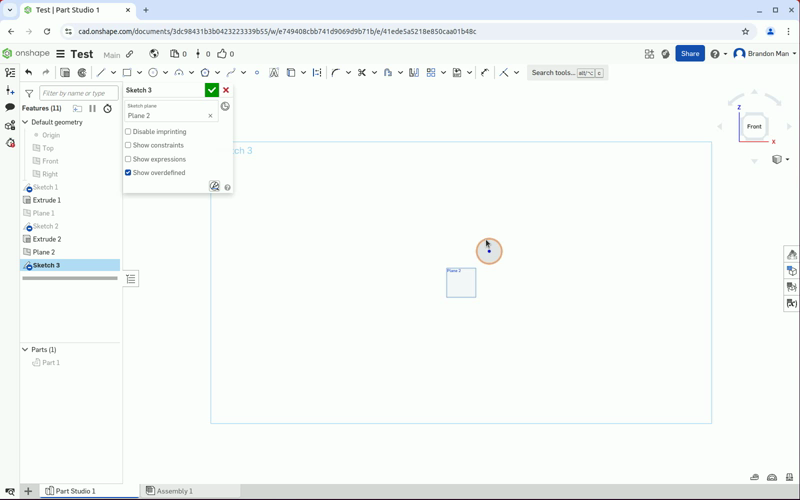
scroll(6)
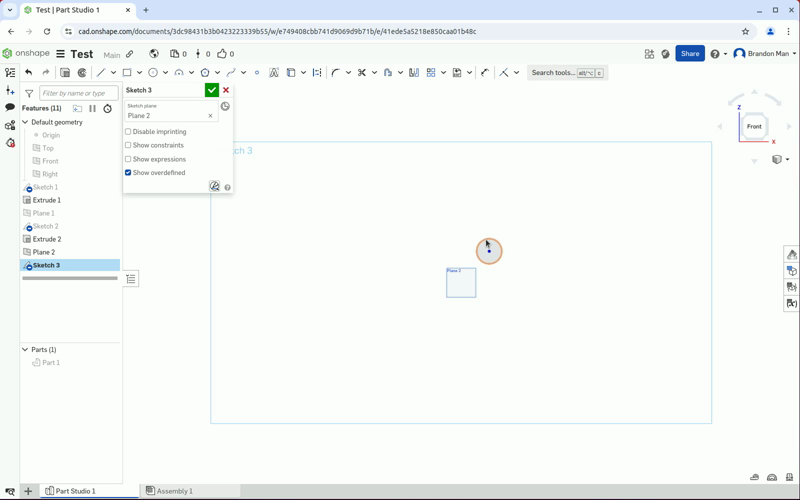
scroll(6)
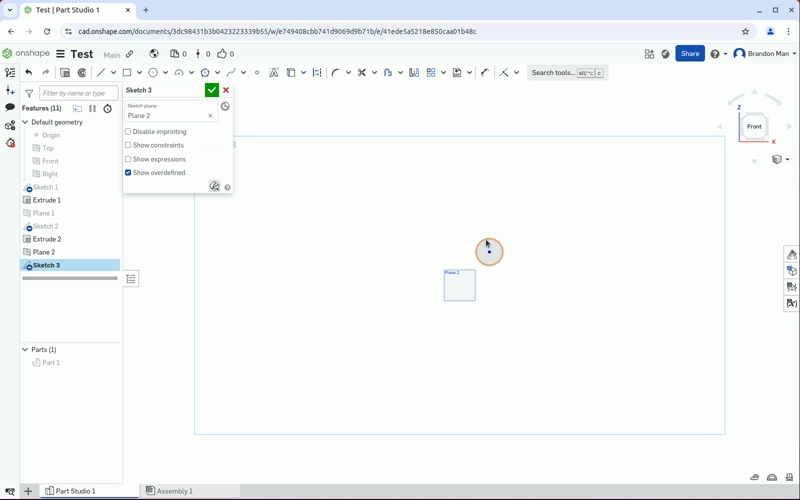
scroll(6)
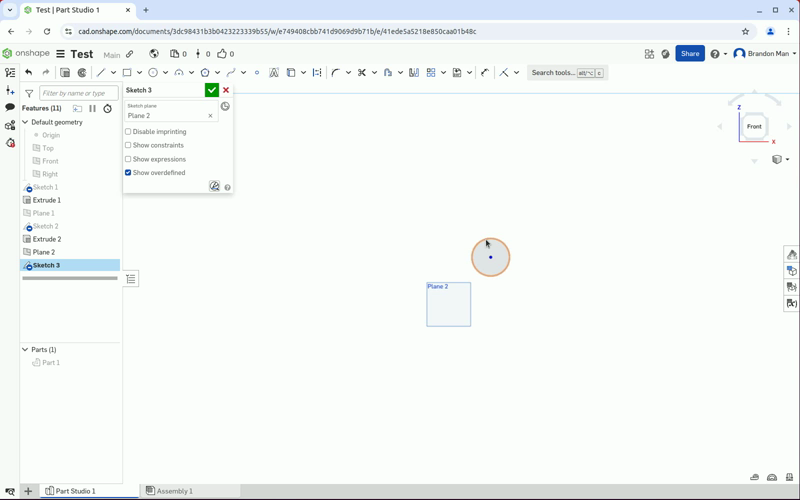
scroll(6)
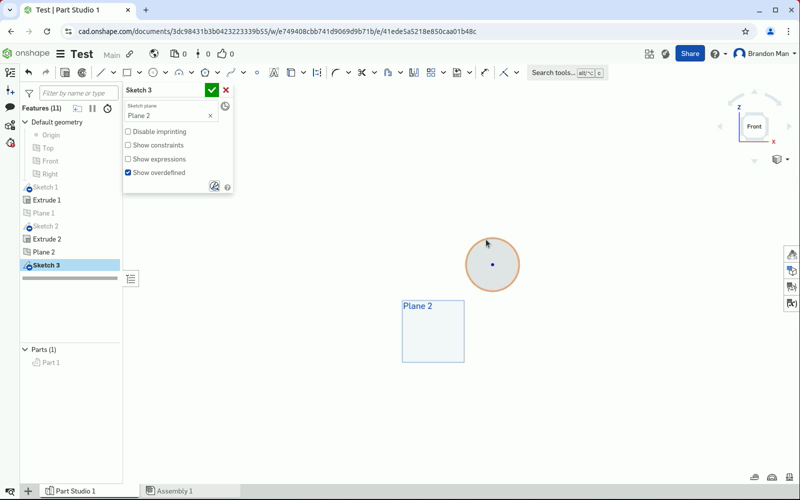
scroll(6)
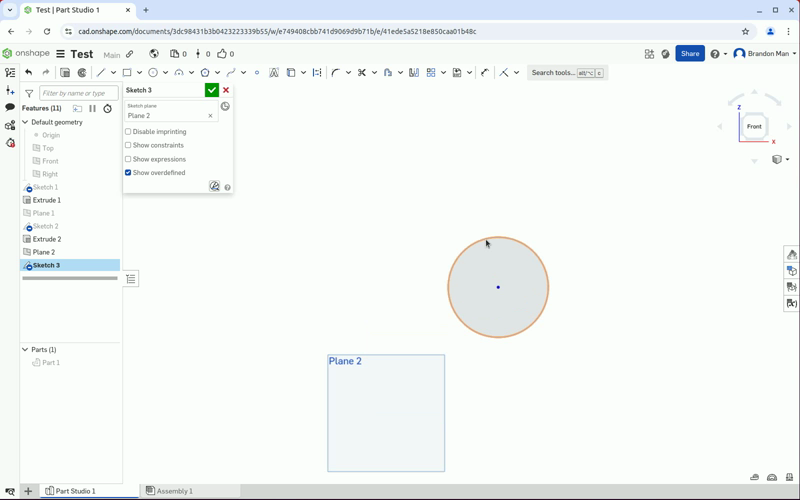
scroll(6)
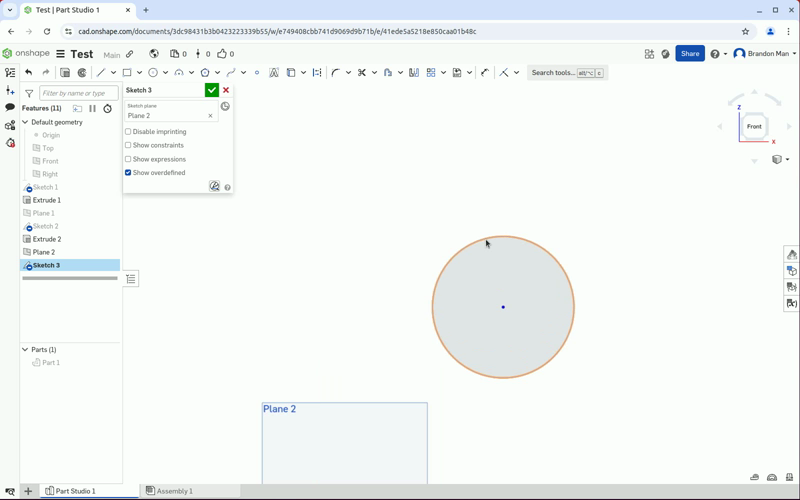
scroll(6)
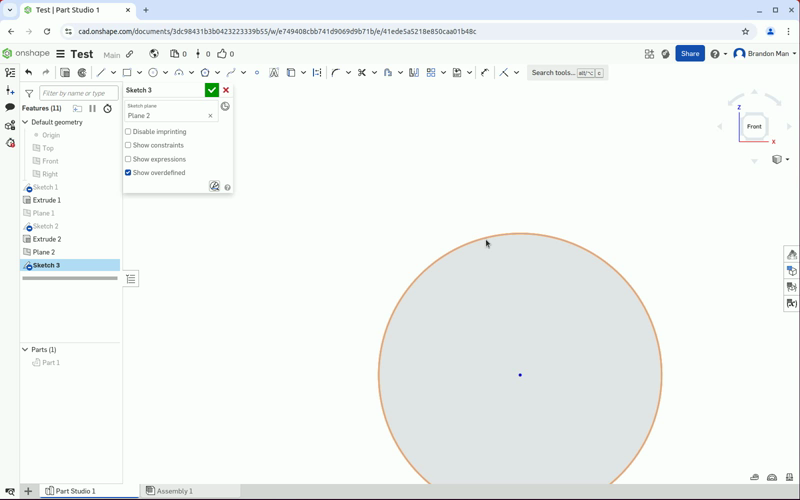
click(486, 239)
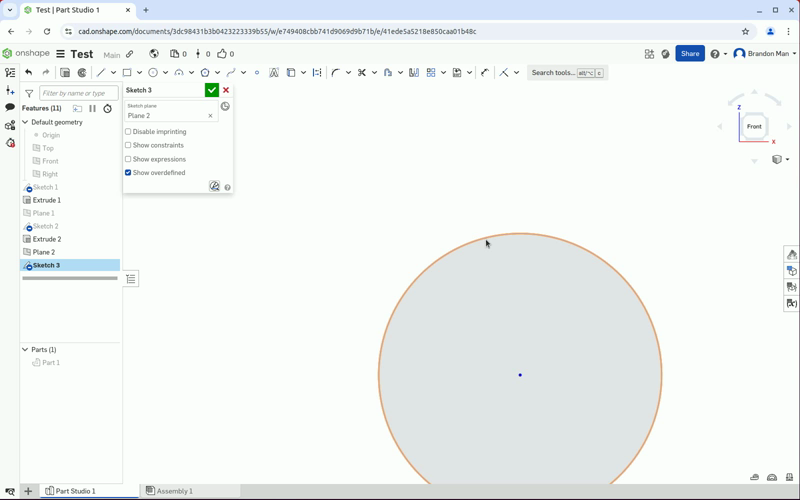
scroll(-6)
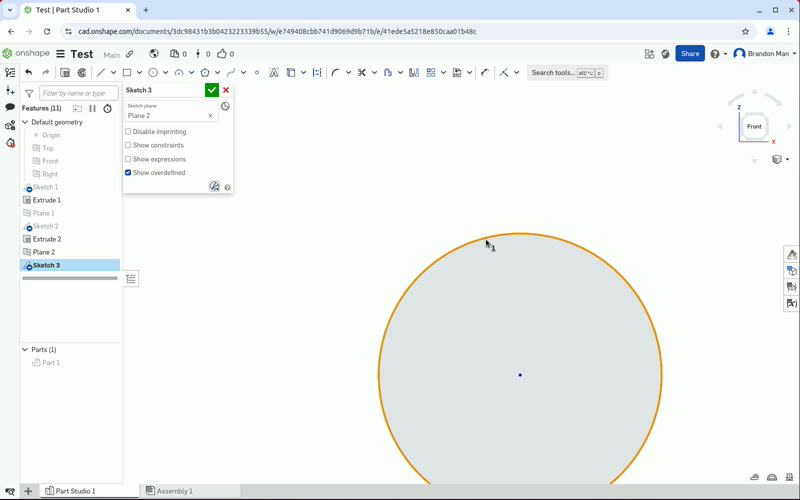
scroll(-6)
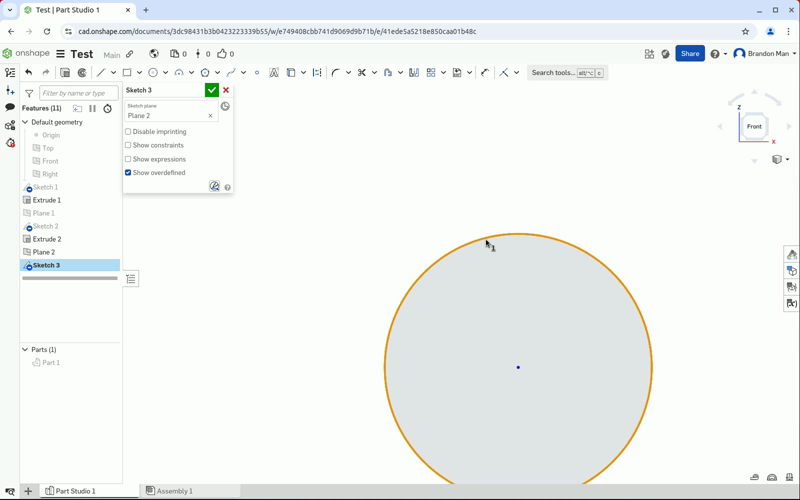
scroll(-6)
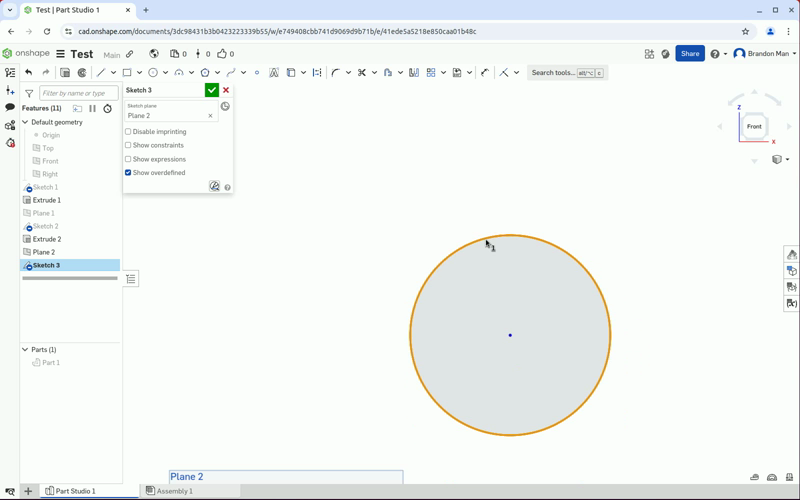
scroll(-6)
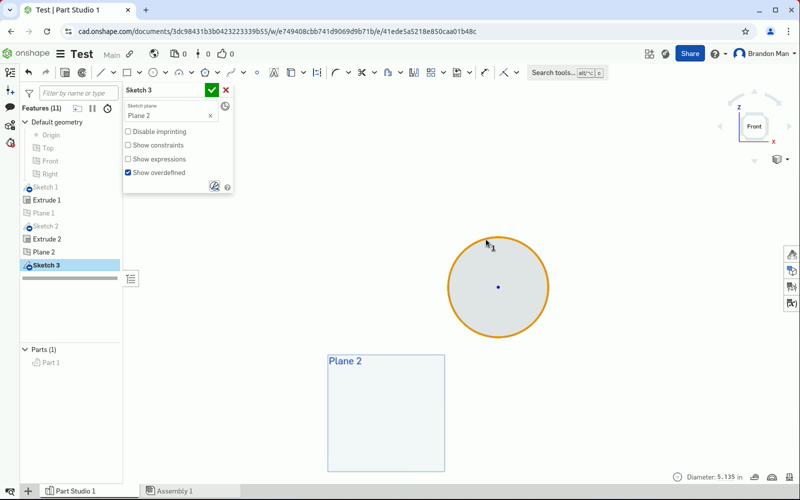
scroll(-6)
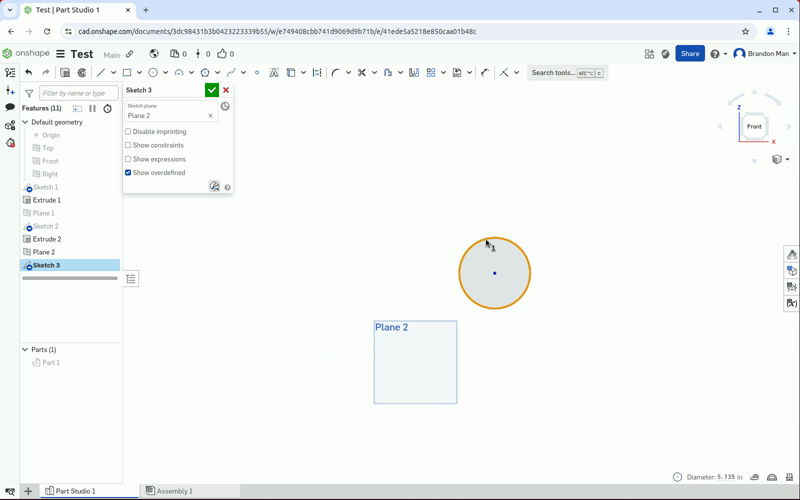
scroll(-6)
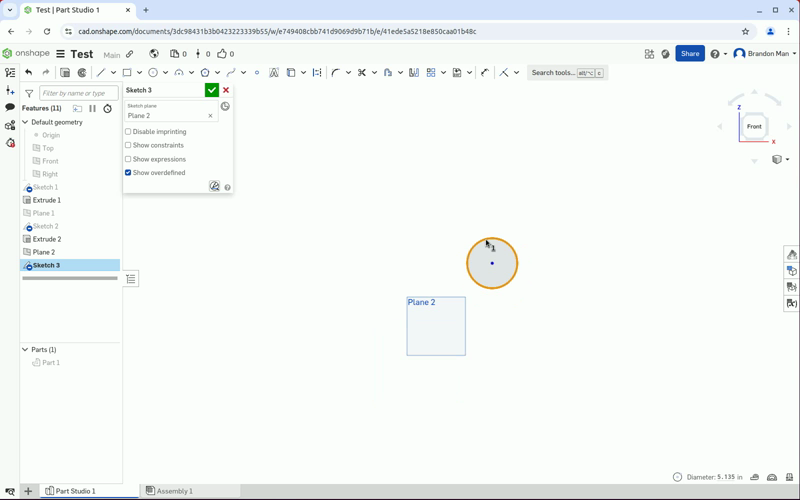
scroll(-6)
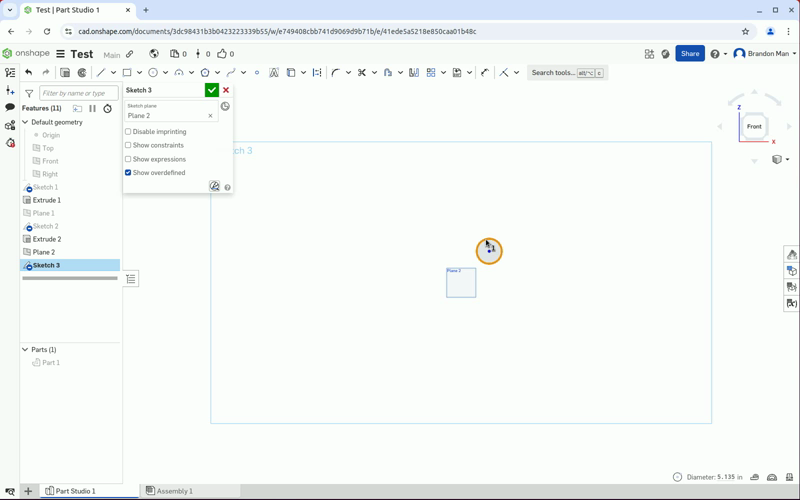
mouse_move(73, 352)
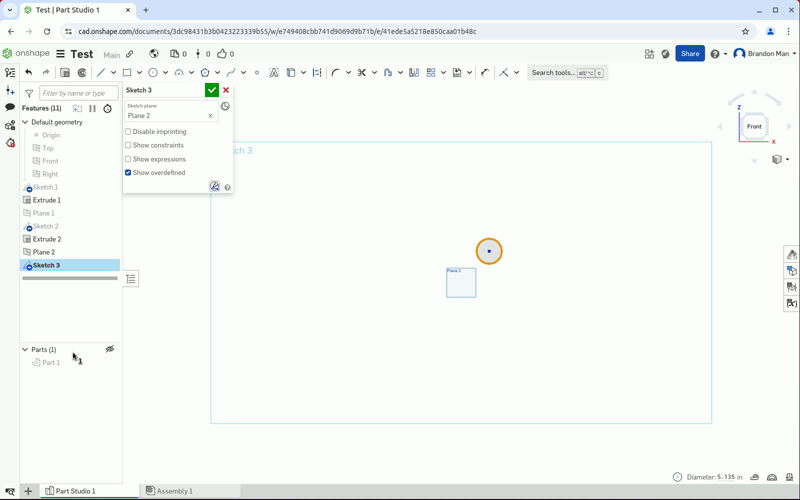
key(shift+y)
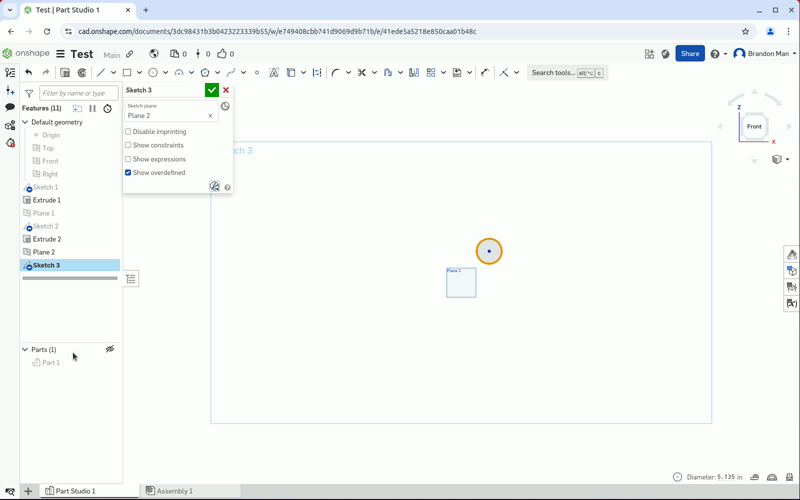
key(shift+e)
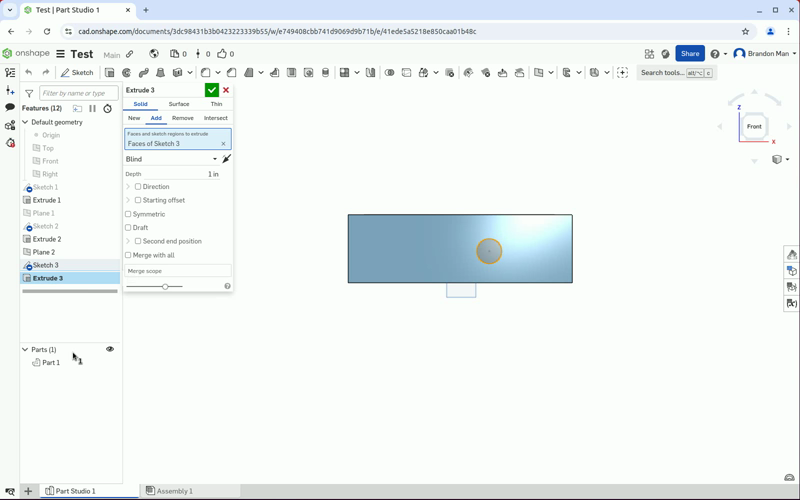
mouse_move(143, 106)
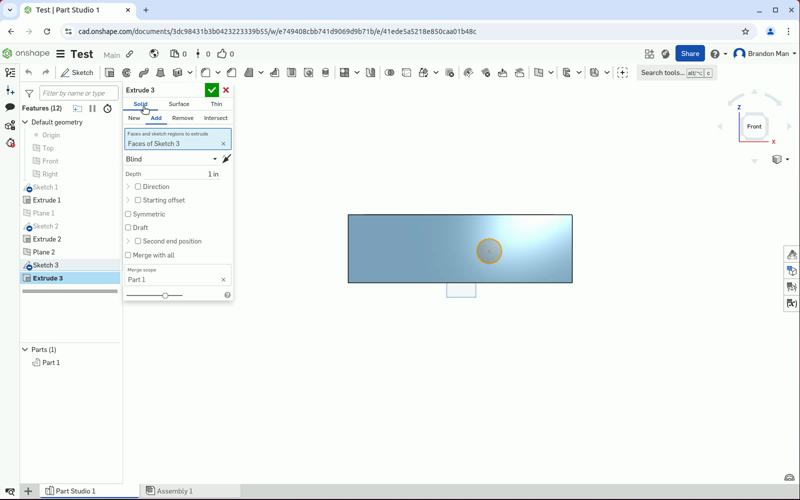
click(143, 106)
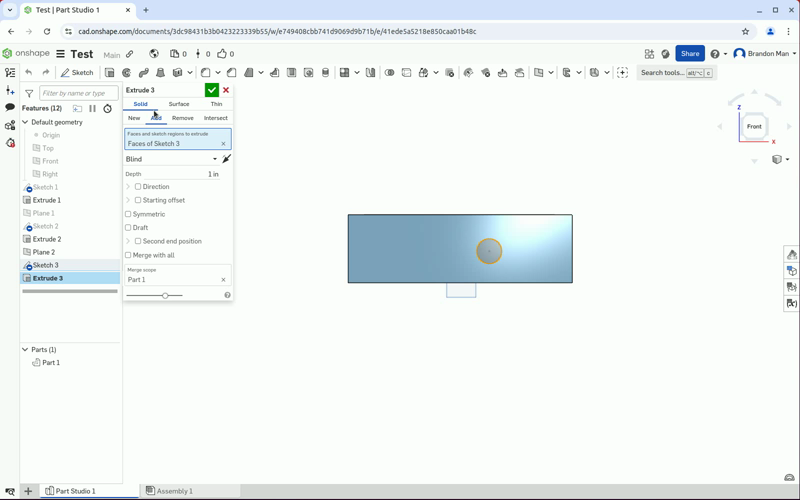
mouse_move(186, 120)
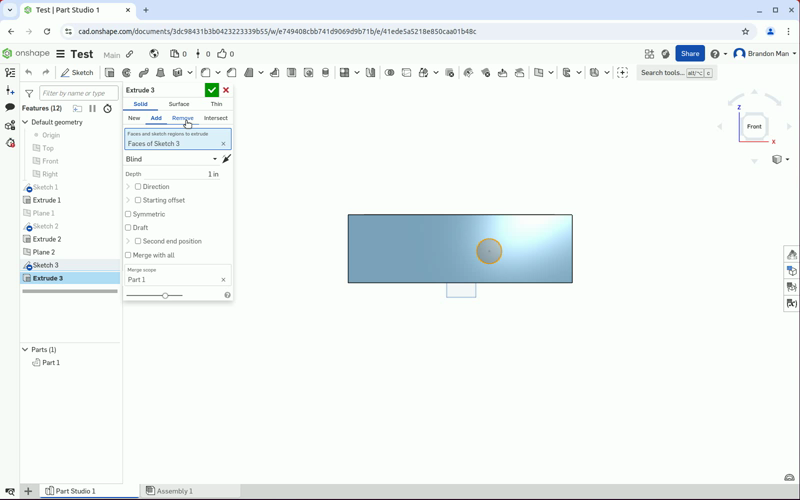
click(186, 120)
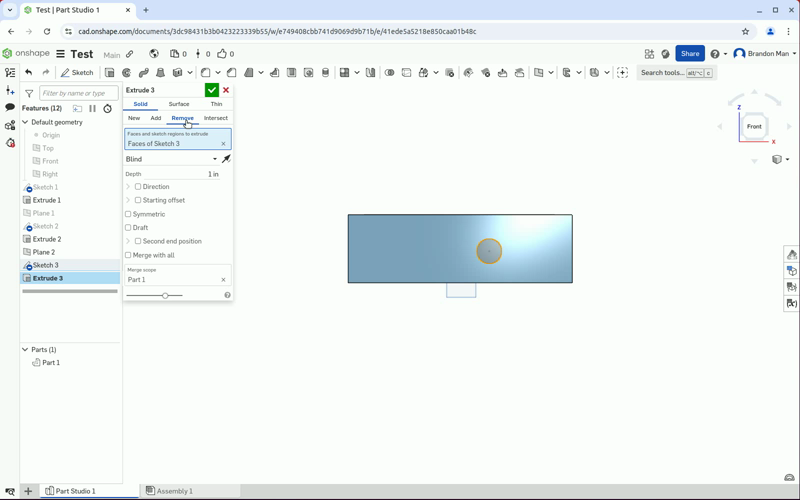
key(tab, 4)
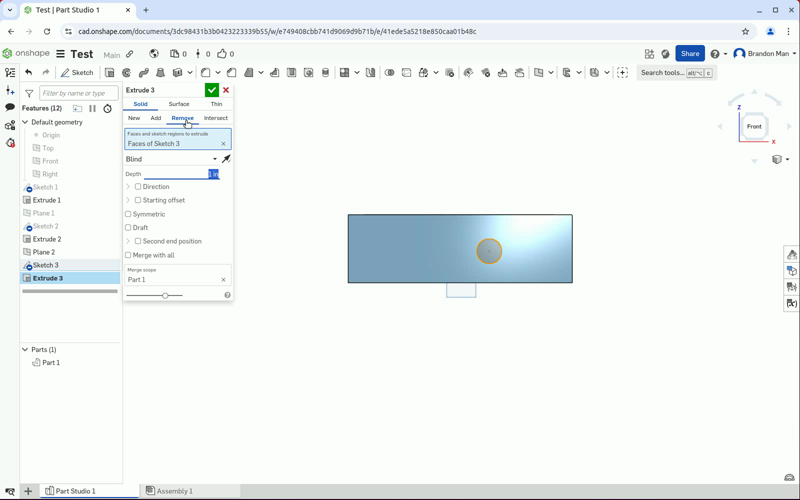
text(6.981)
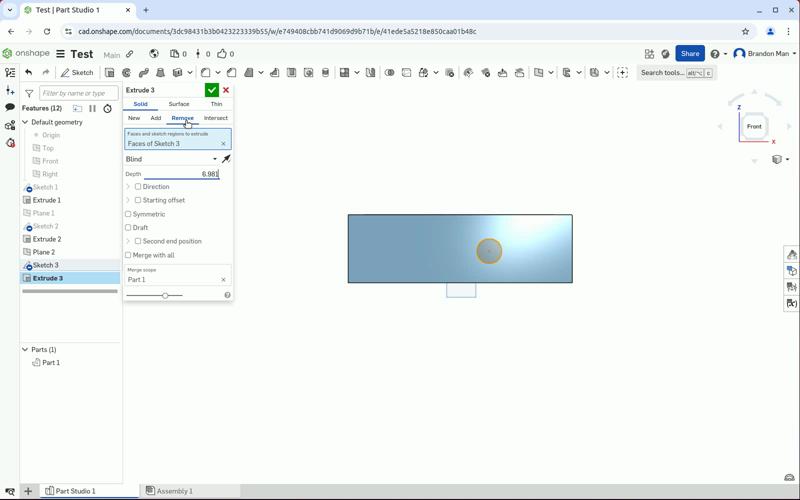
key(tab, 6)
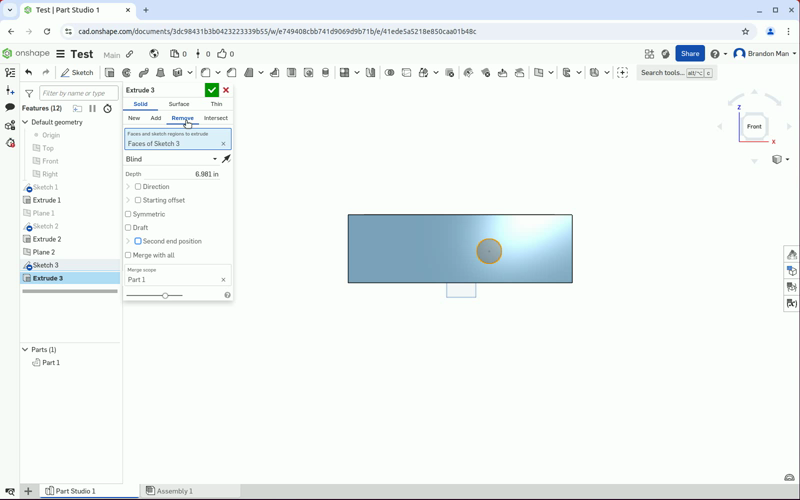
key(space)
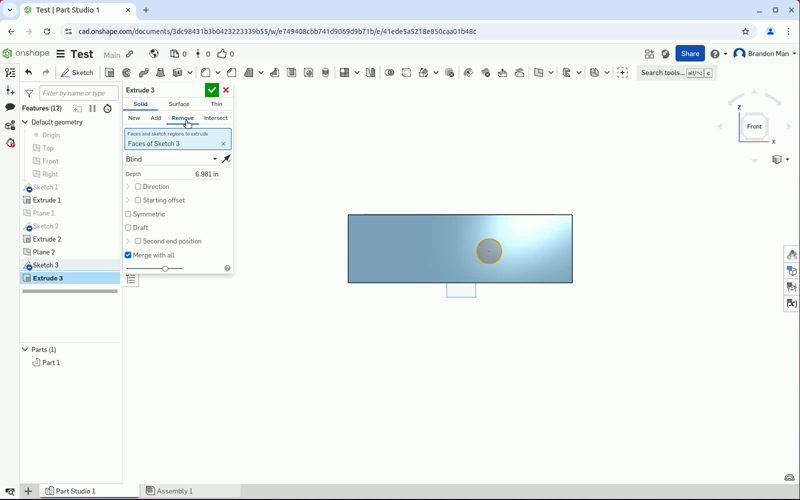
key(enter)
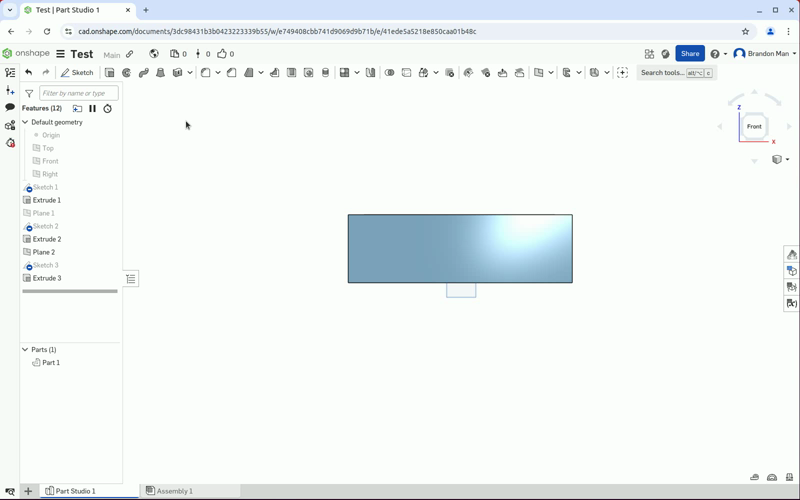
key(shift+h)
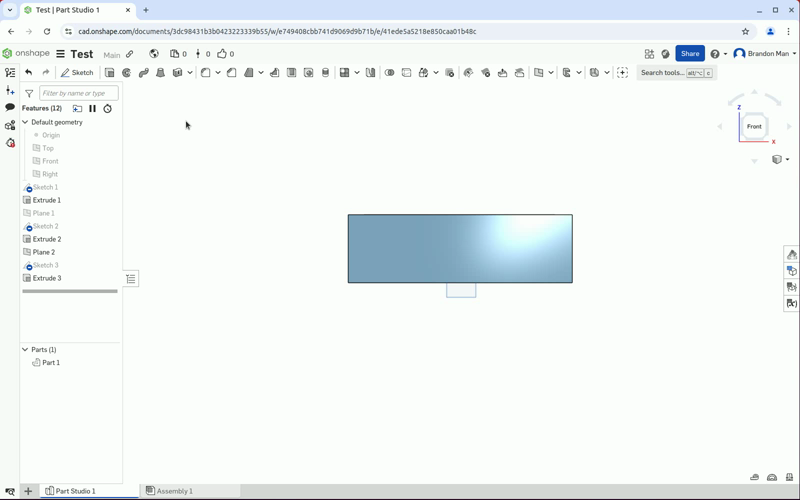
key(shift+h)
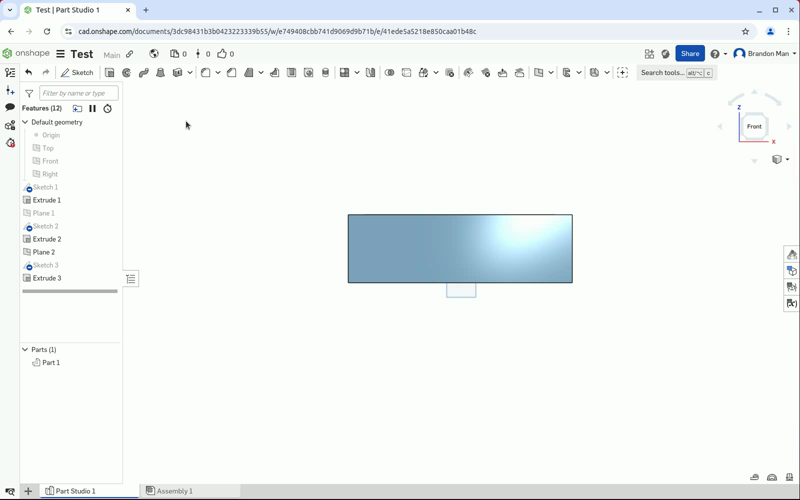
key(shift+7)
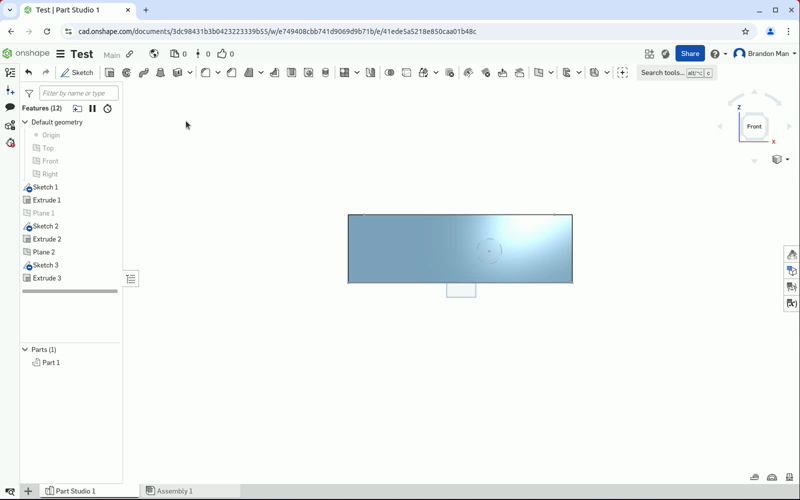
key(left, 2)
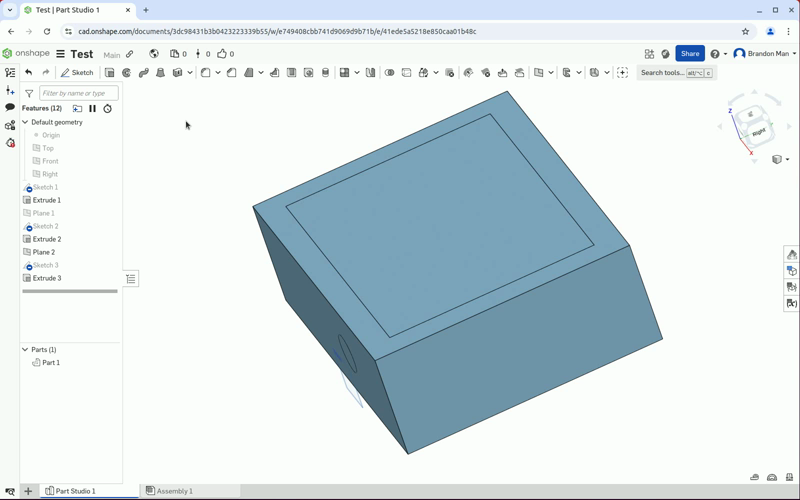
key(down, 2)
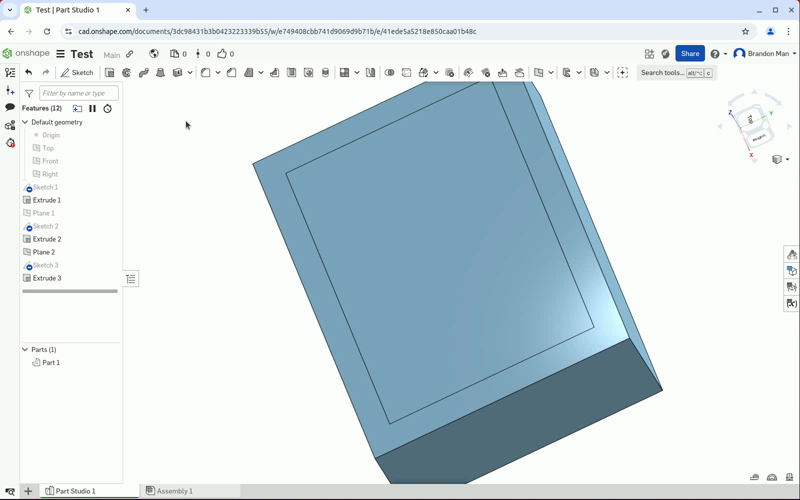
key(up, 2)
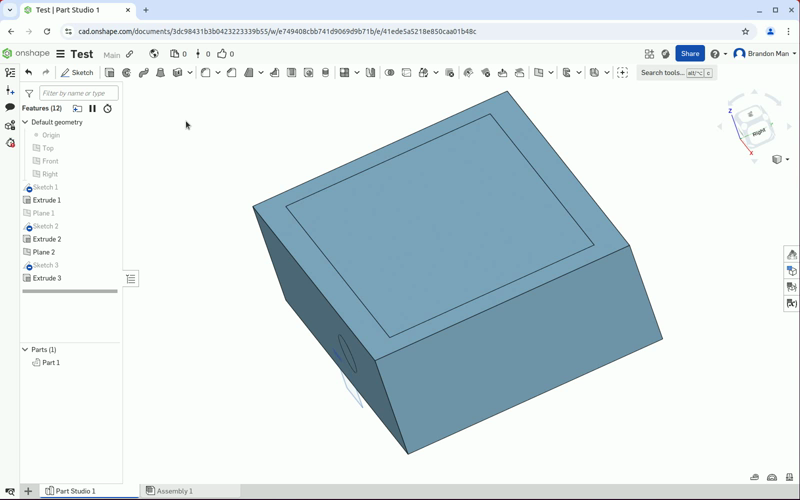
key(right, 2)
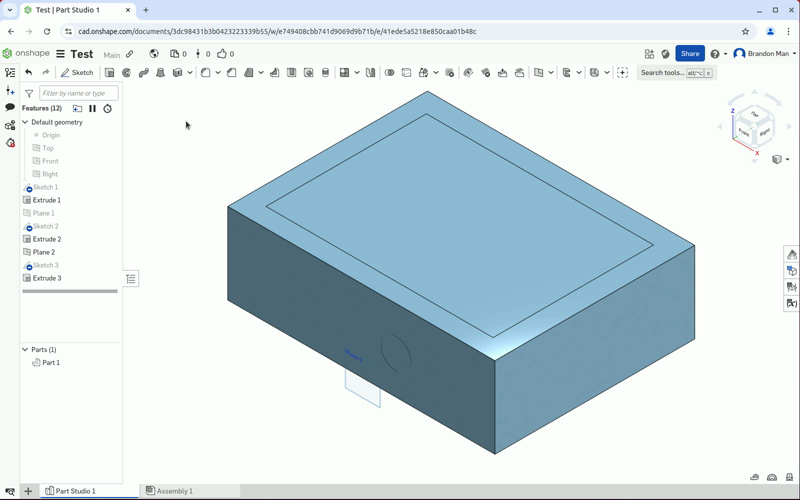
mouse_move(73, 189)
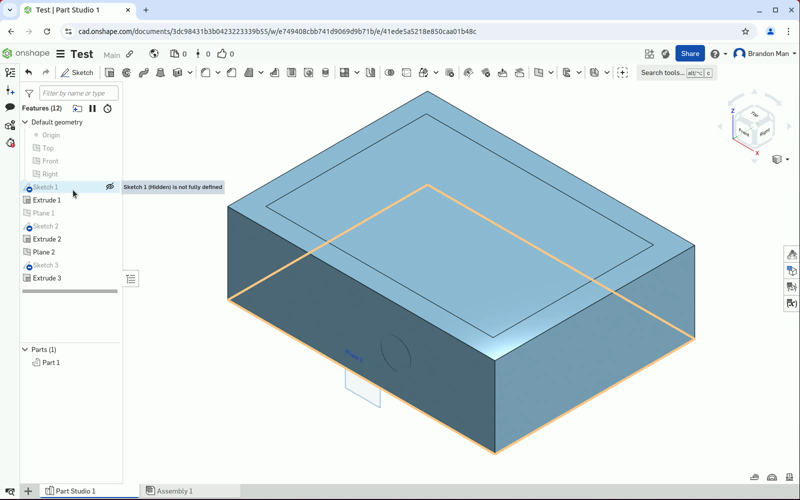
click(73, 189)